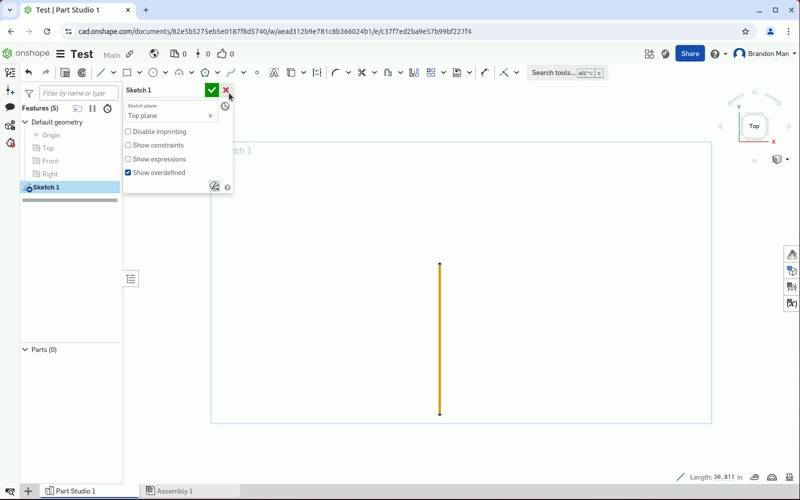
key(shift+h)
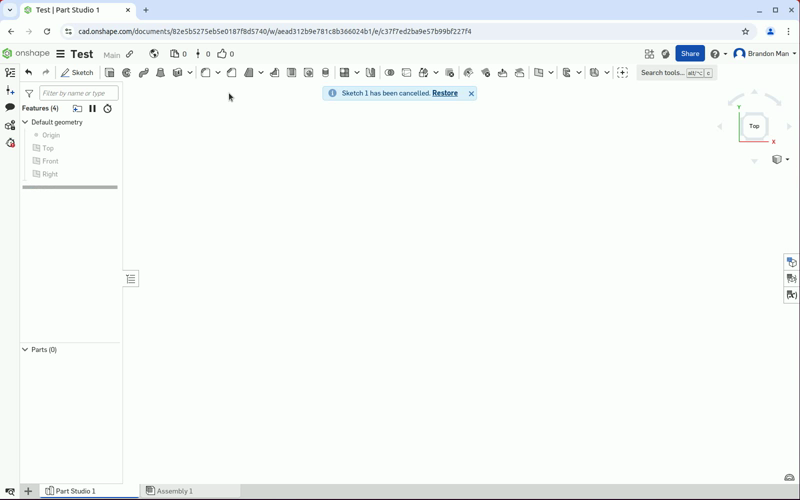
mouse_move(73, 352)
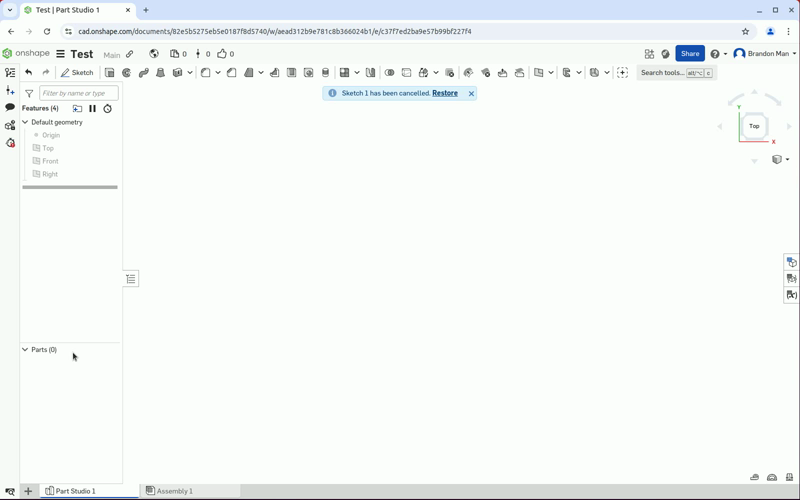
key(y)
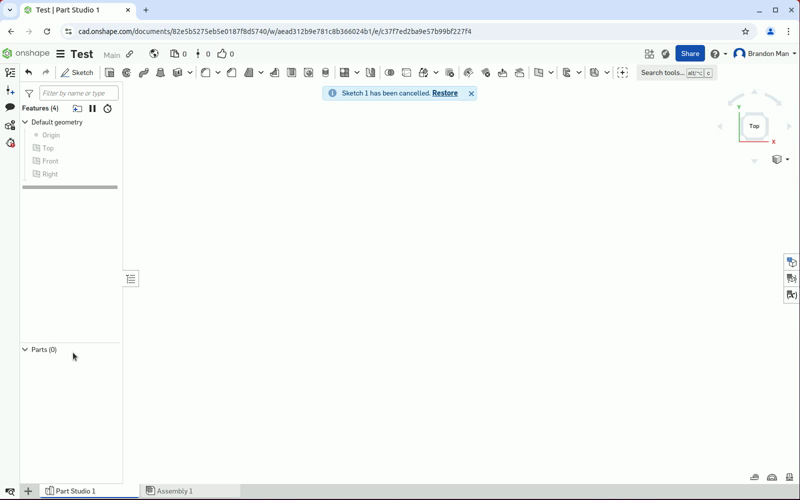
key(shift+p)
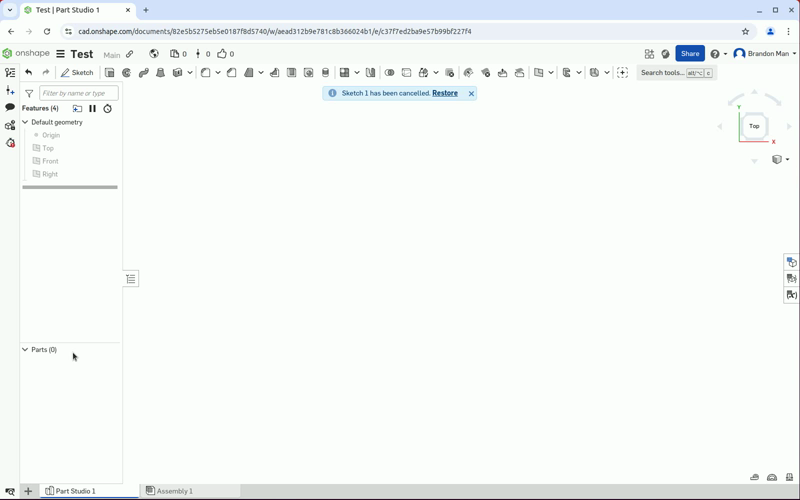
key(space)
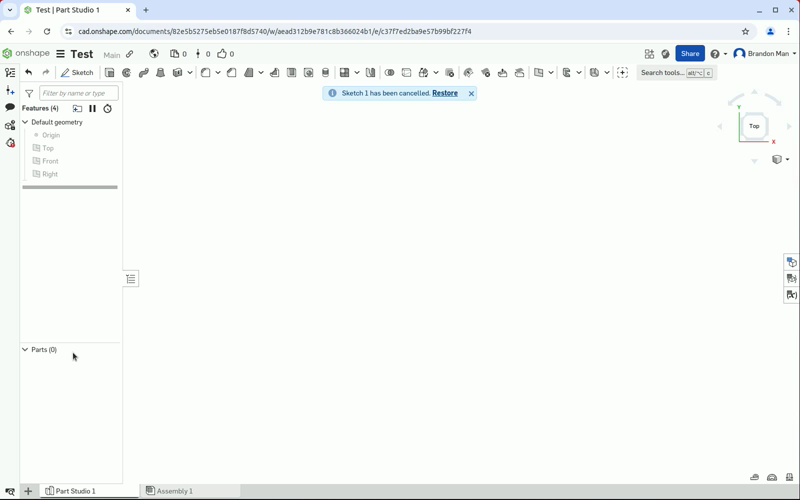
key_down(shift)
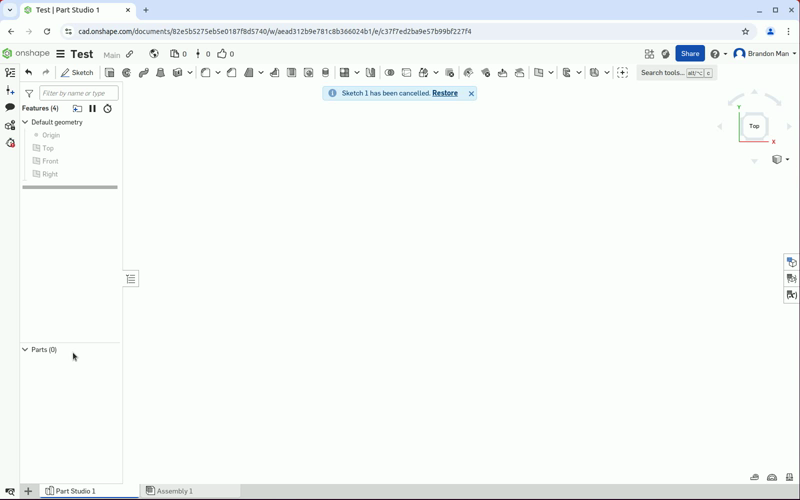
key(up)
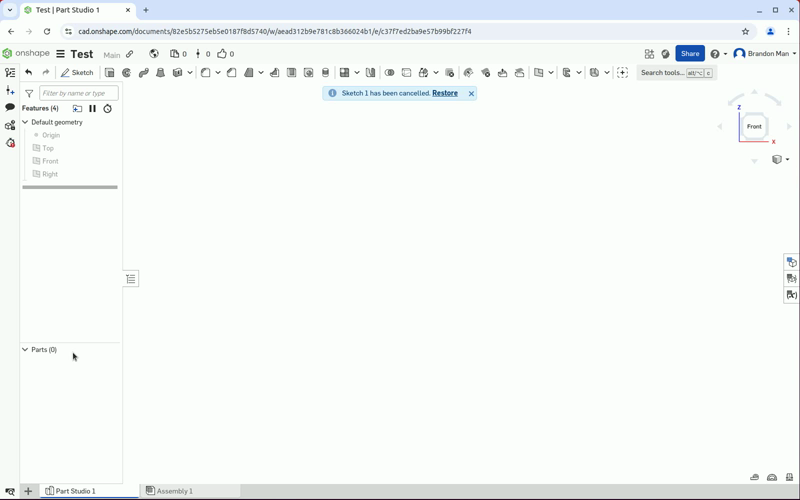
key_up(shift)
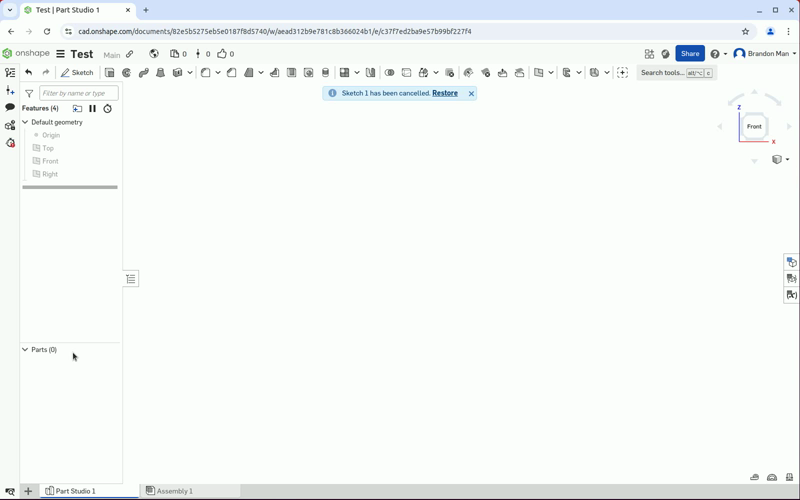
mouse_move(73, 352)
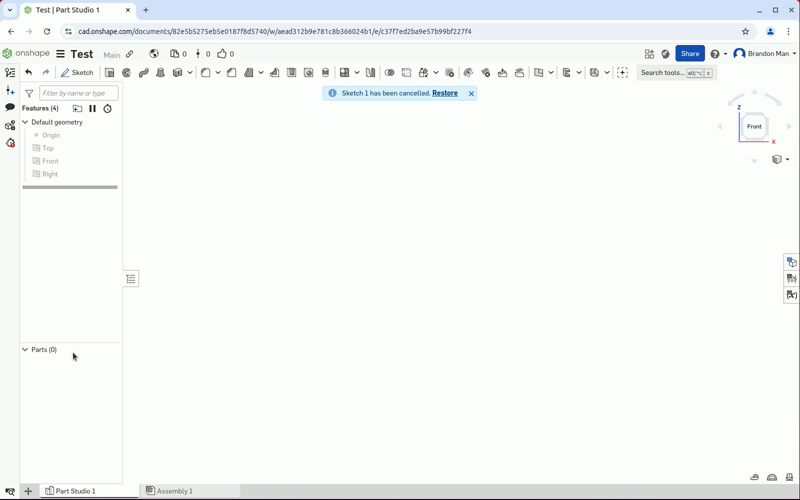
key(shift+y)
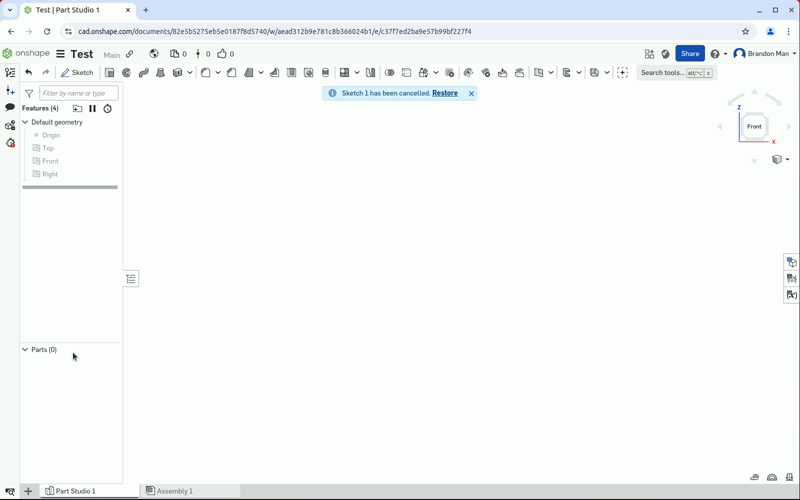
key(shift+s)
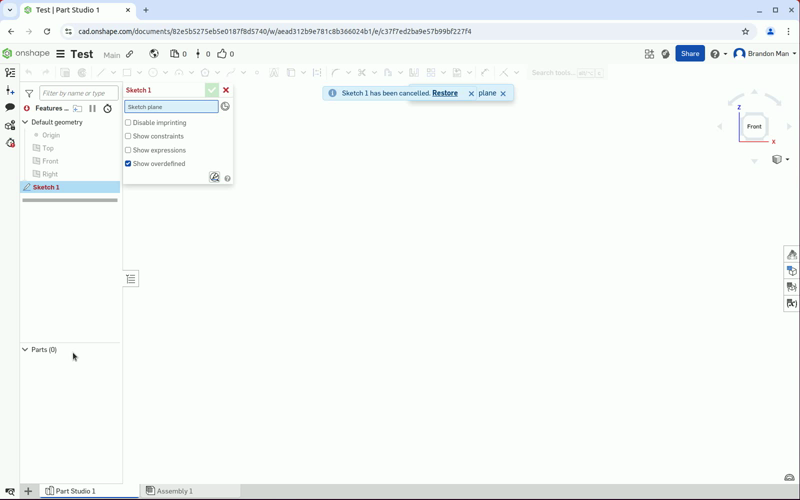
mouse_move(73, 163)
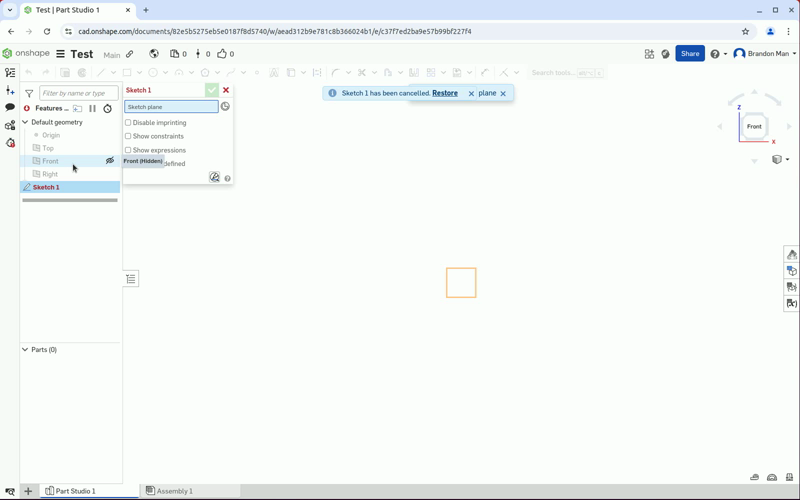
click(73, 163)
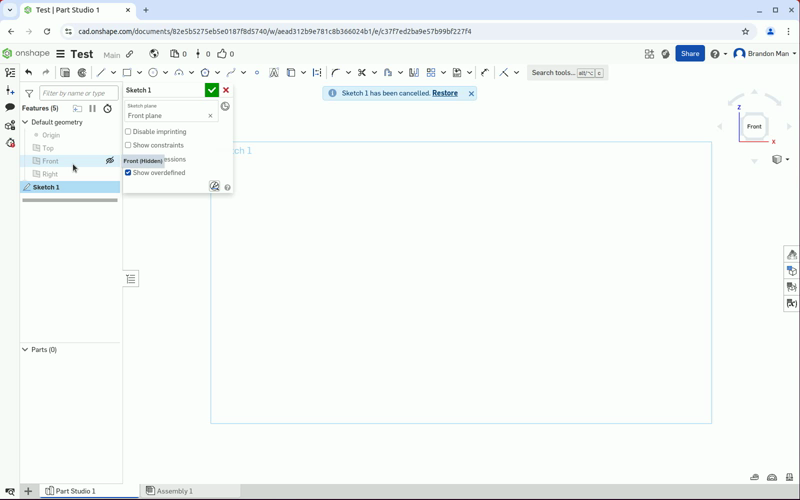
mouse_move(73, 352)
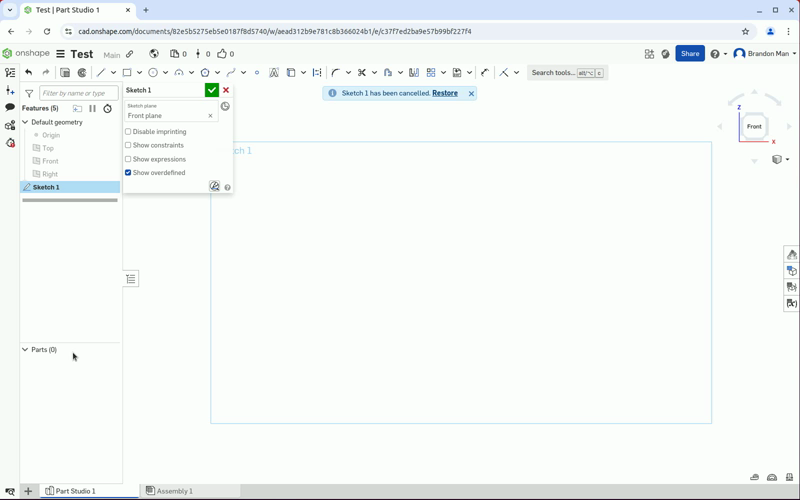
key(y)
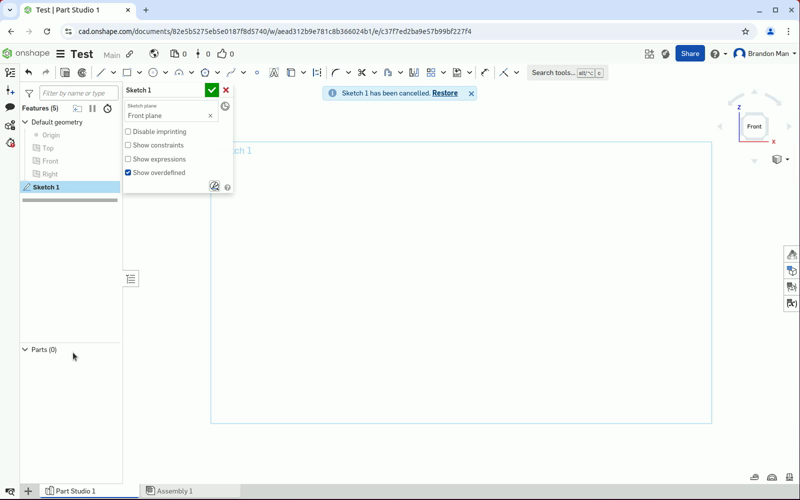
key(l)
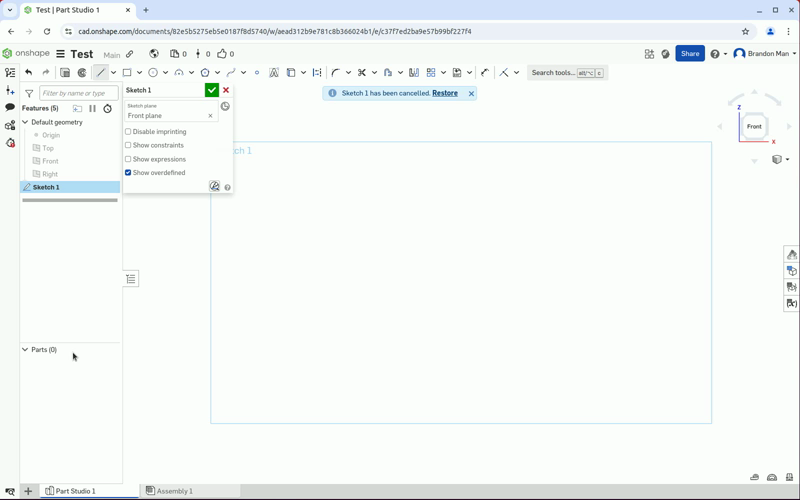
key_down(shift)
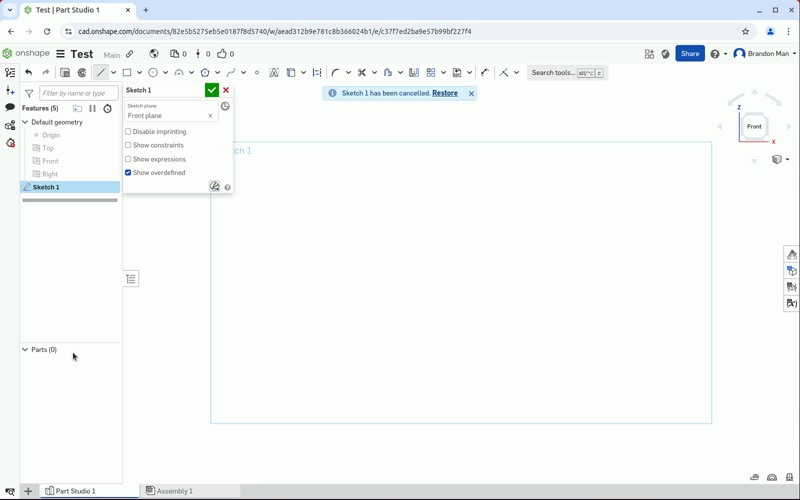
mouse_move(348, 282)
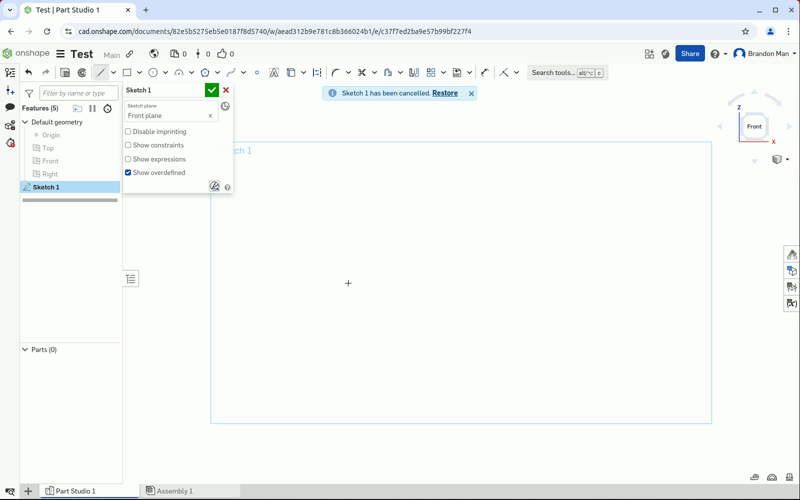
click(348, 282)
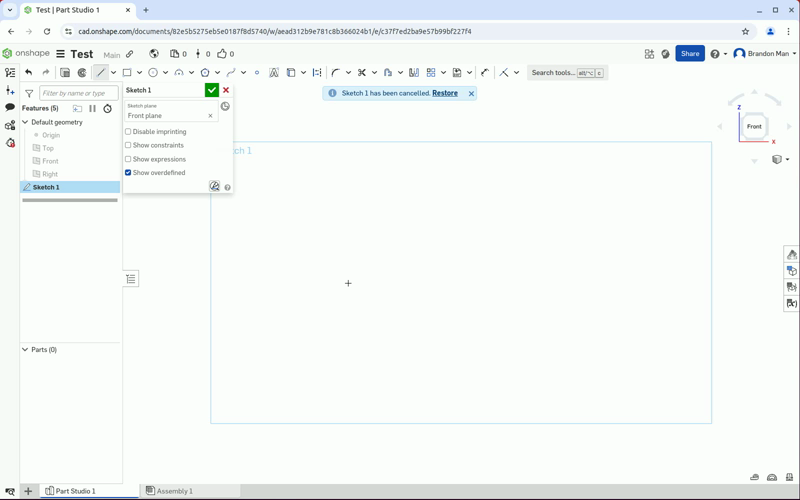
key_up(shift)
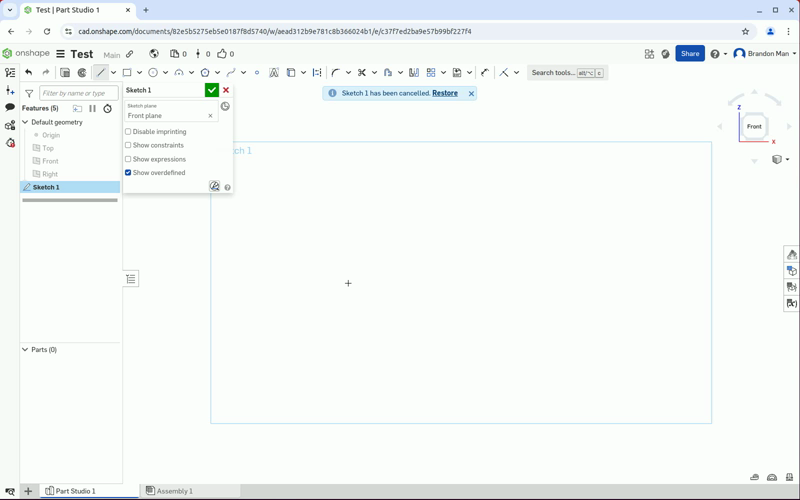
key_down(shift)
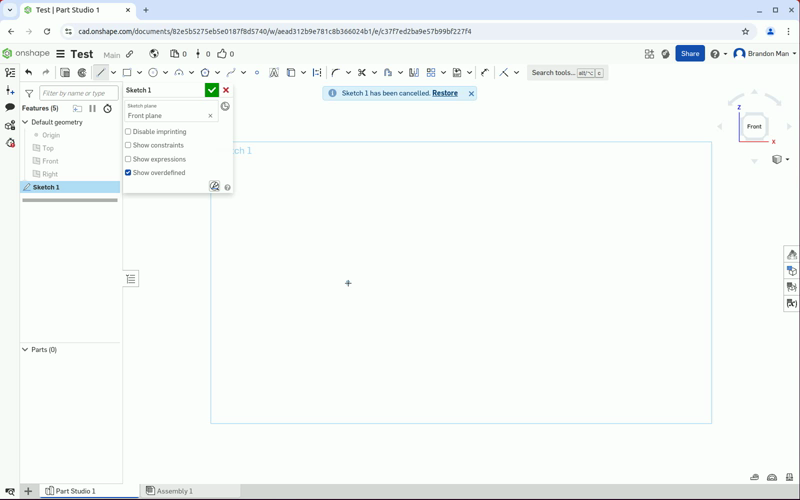
mouse_move(460, 282)
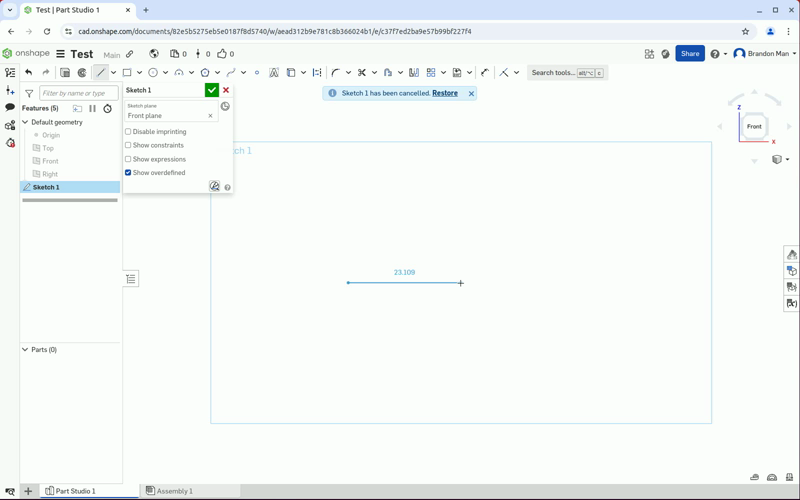
click(460, 282)
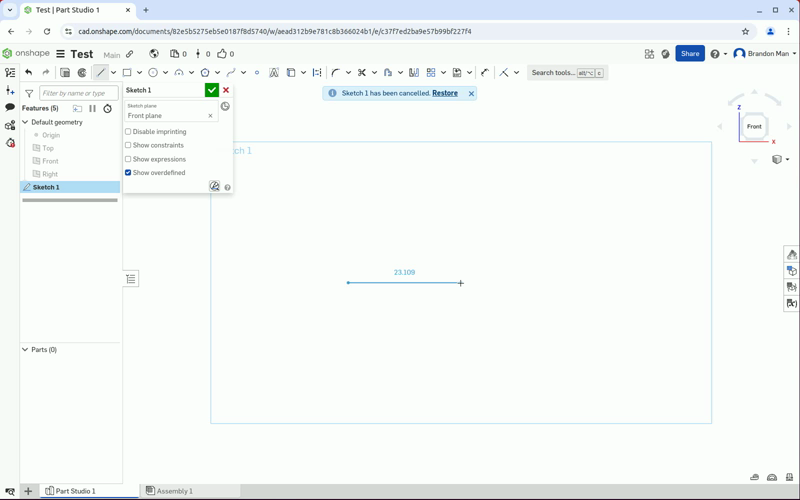
key_up(shift)
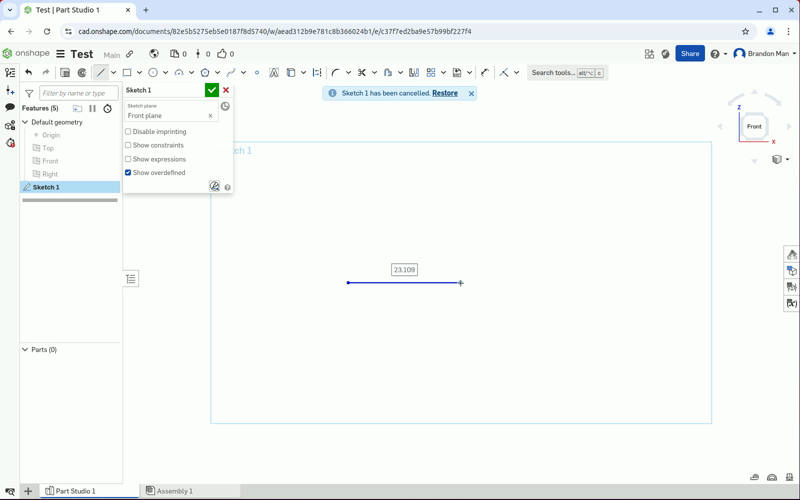
key_down(shift)
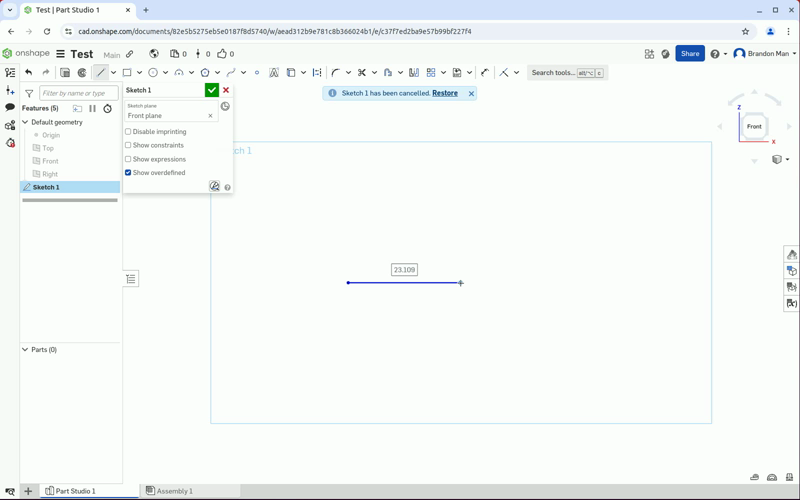
mouse_move(460, 170)
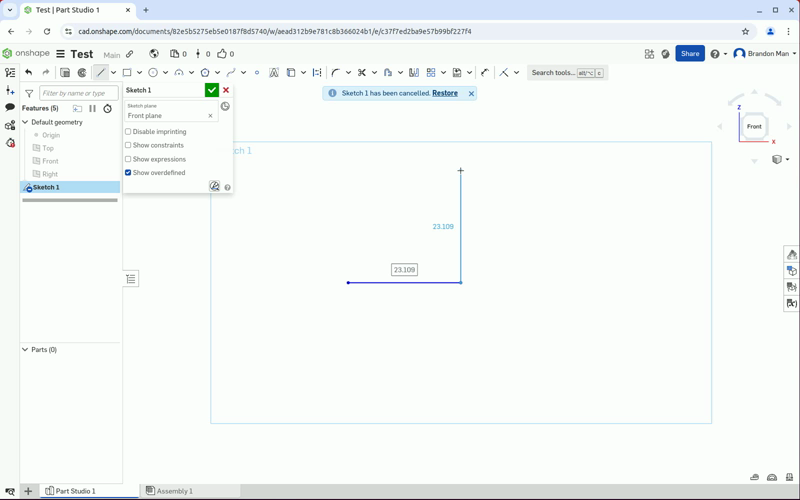
click(460, 170)
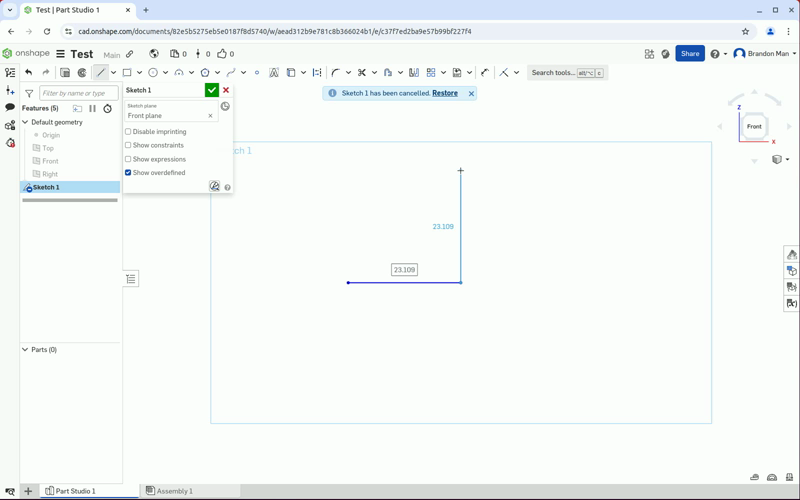
key_up(shift)
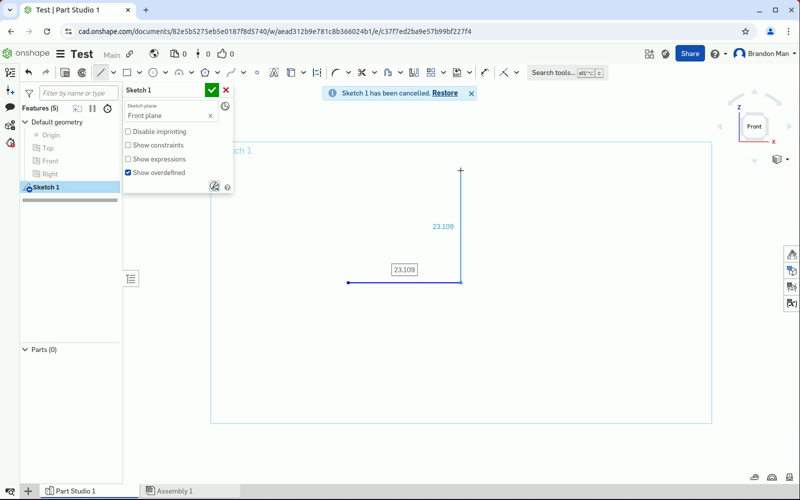
key_down(shift)
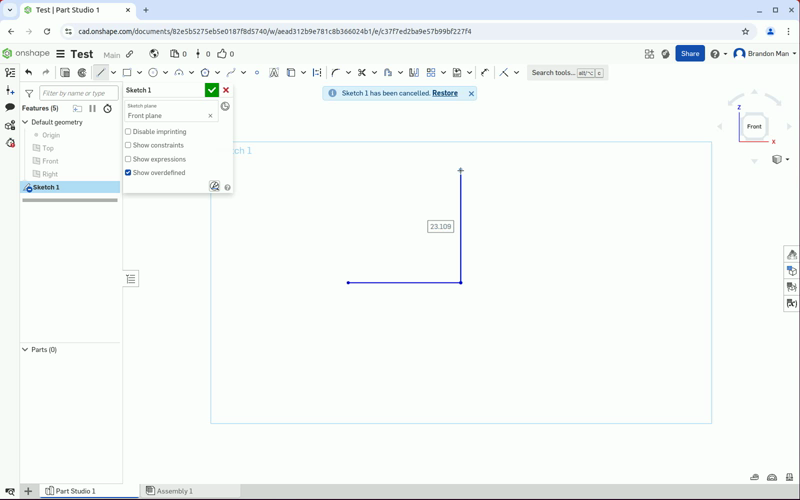
mouse_move(348, 170)
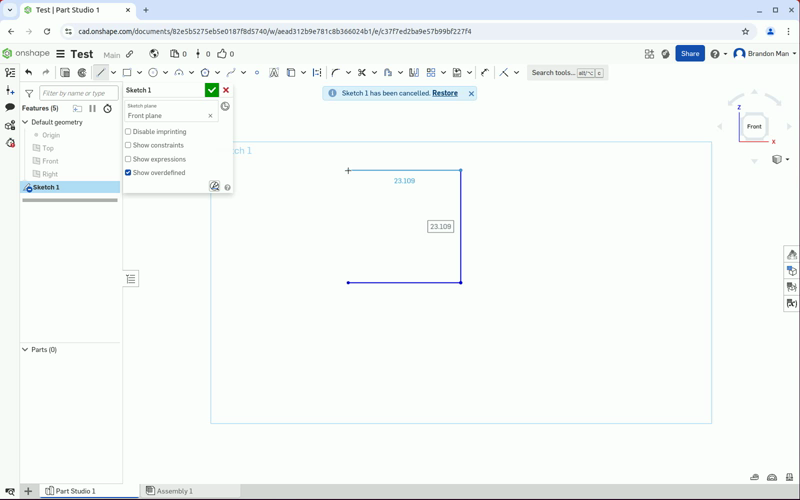
click(348, 170)
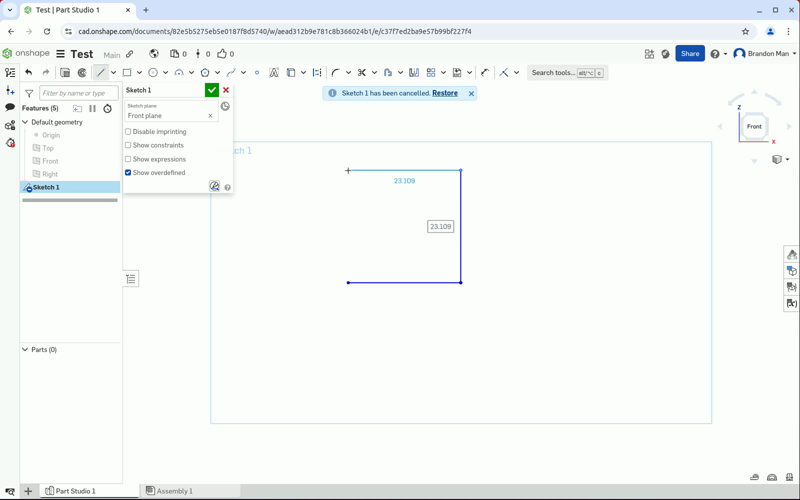
key_up(shift)
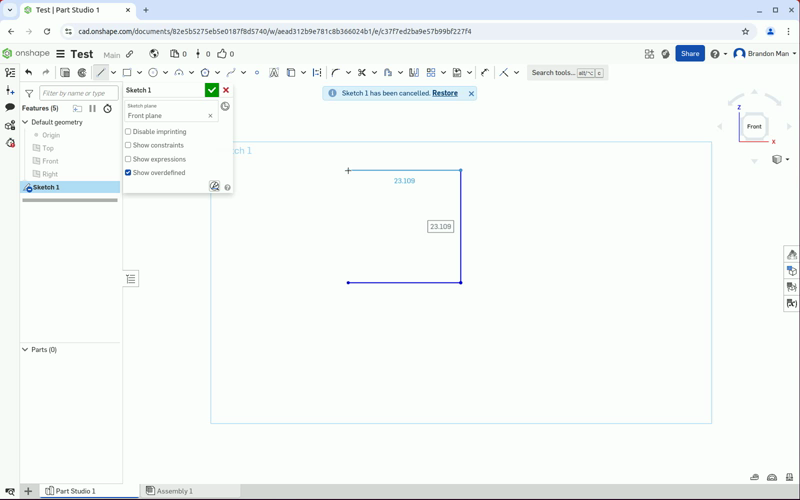
key_down(shift)
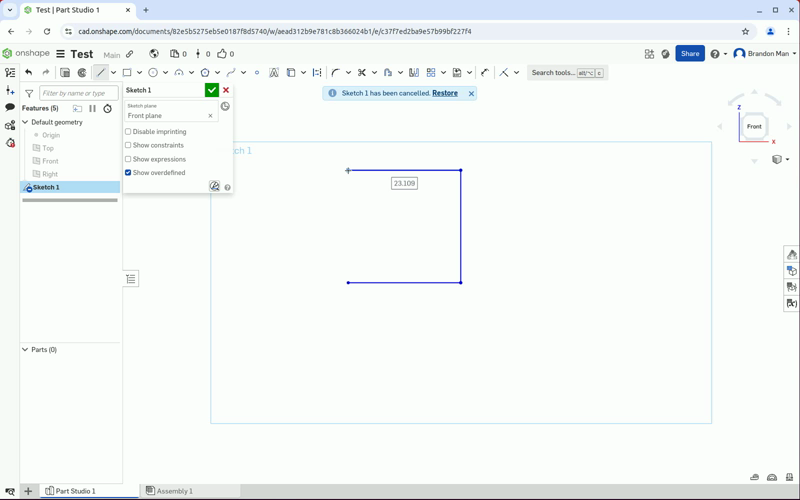
mouse_move(348, 282)
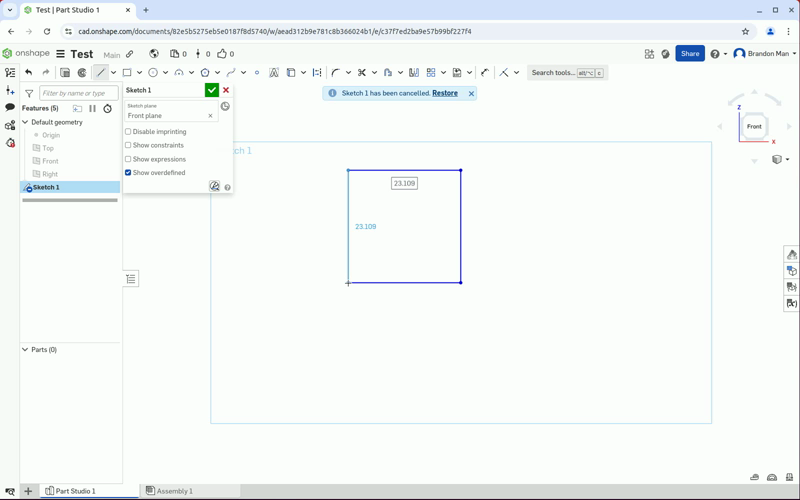
key_up(shift)
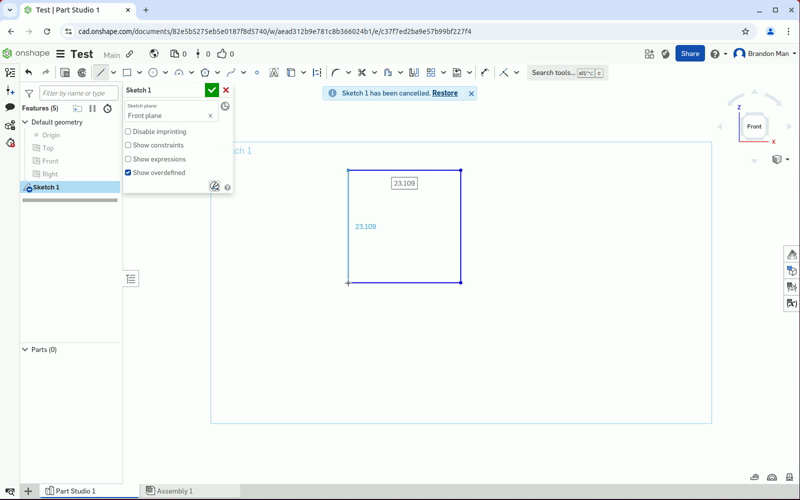
click(348, 282)
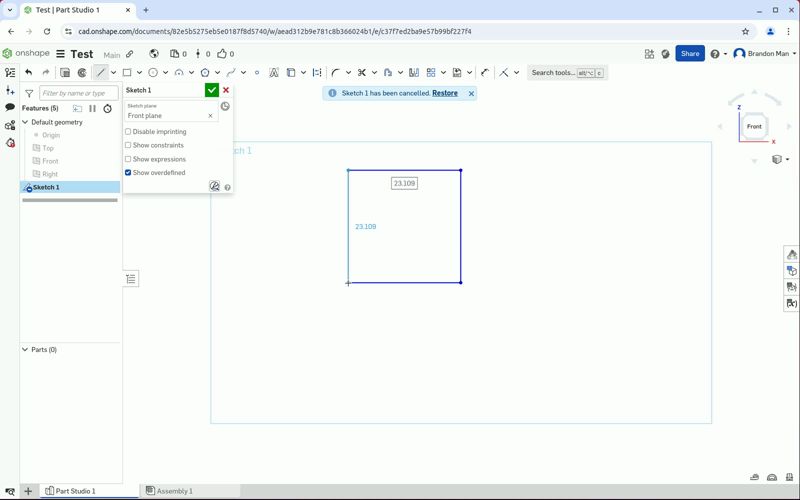
key(esc)
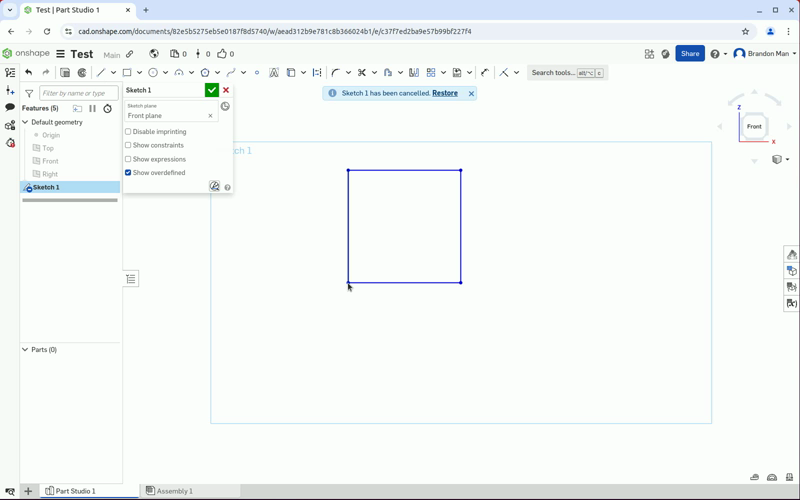
mouse_move(413, 246)
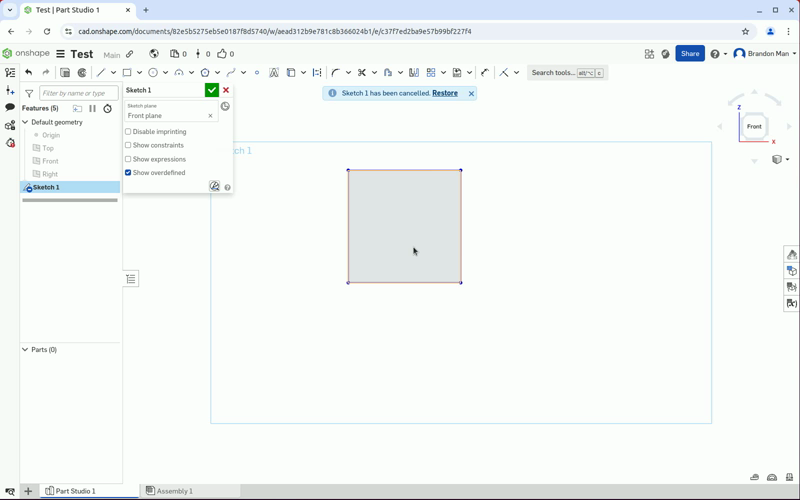
click(413, 246)
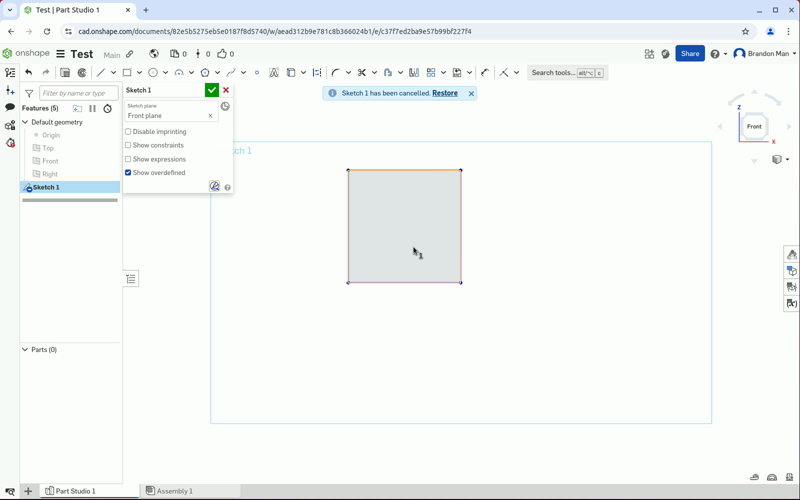
mouse_move(73, 352)
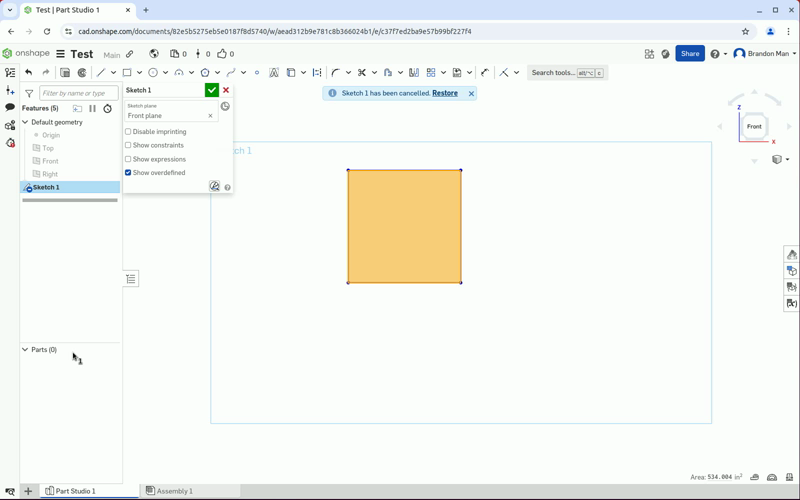
key(shift+y)
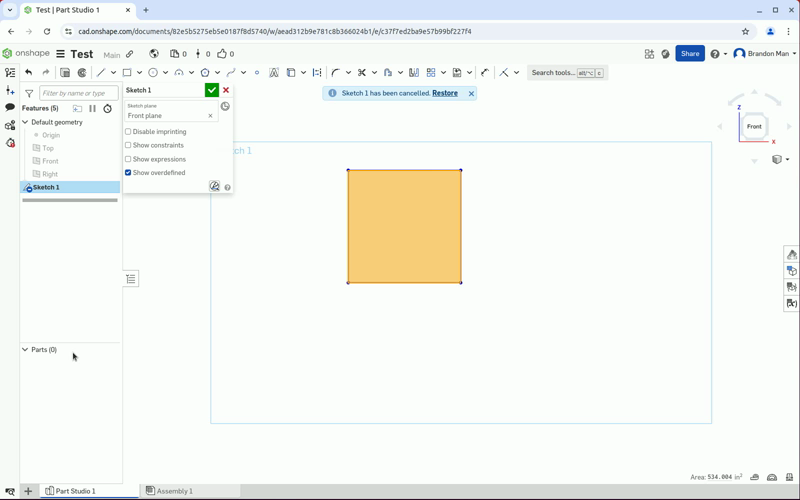
key(shift+e)
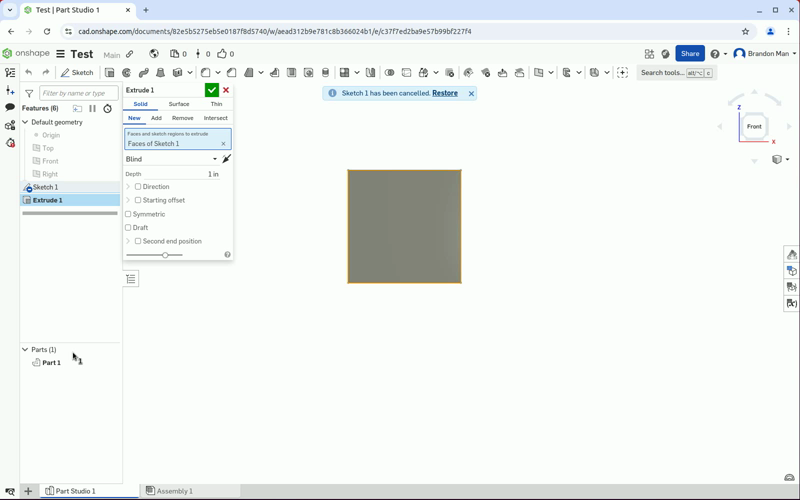
mouse_move(143, 106)
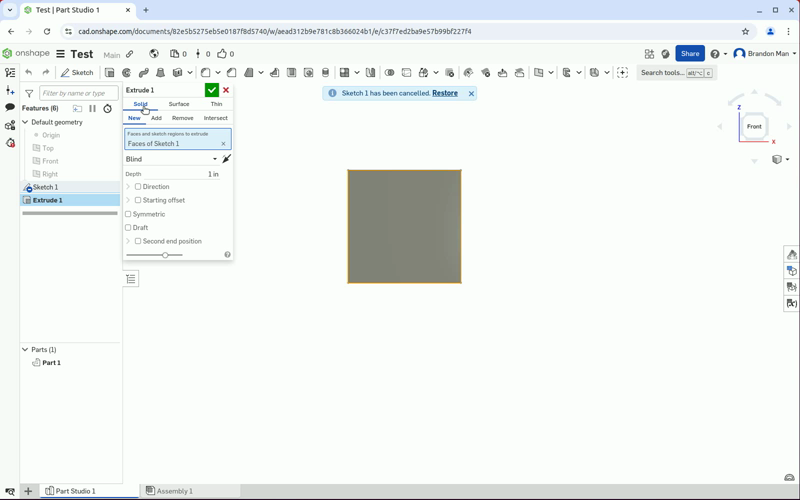
click(143, 106)
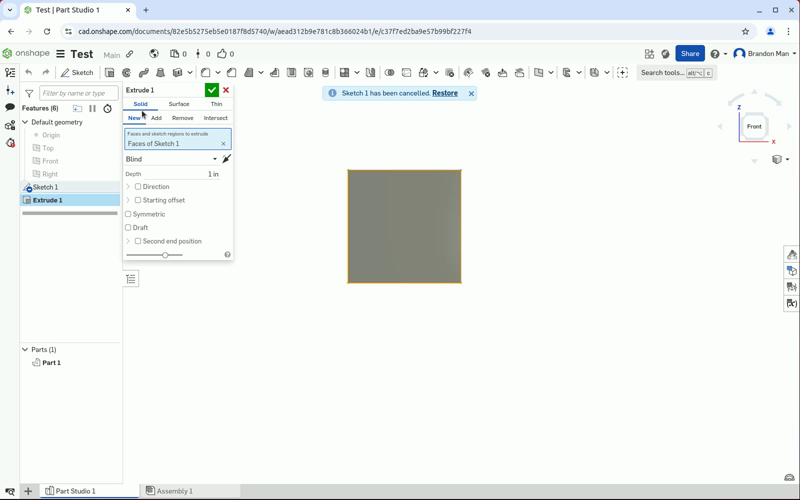
mouse_move(137, 120)
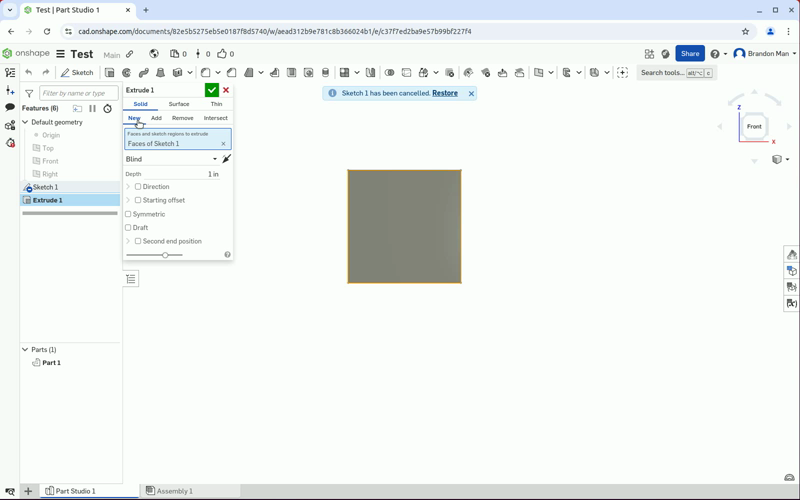
click(137, 120)
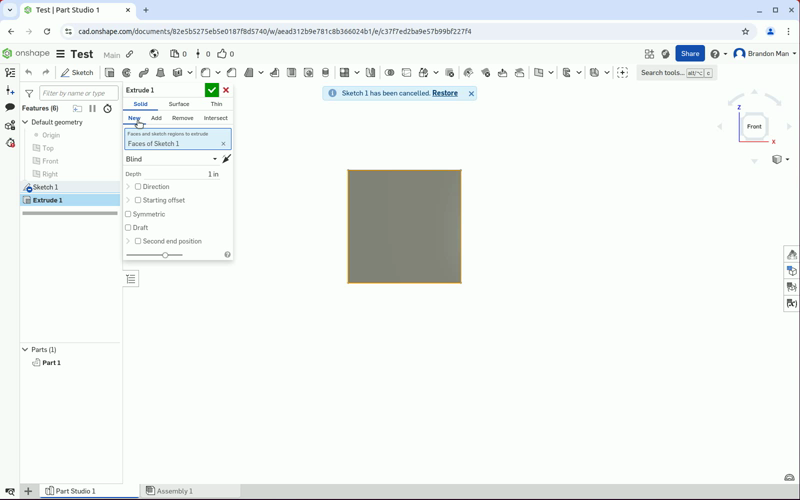
key(tab, 4)
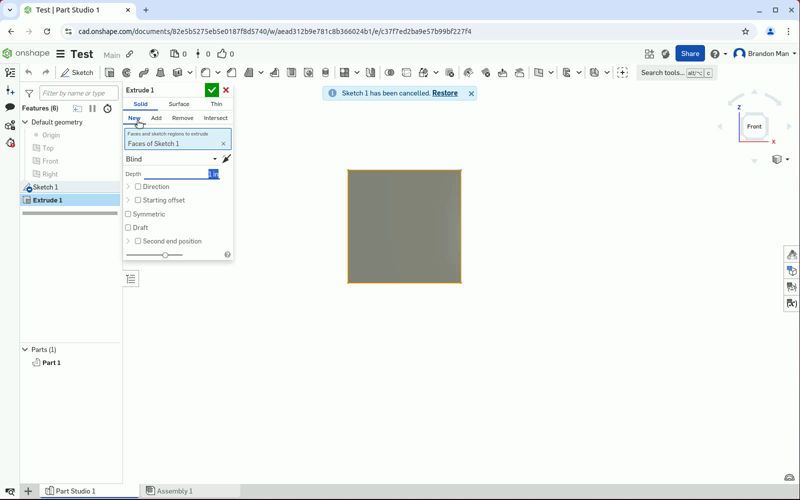
text(23.108)
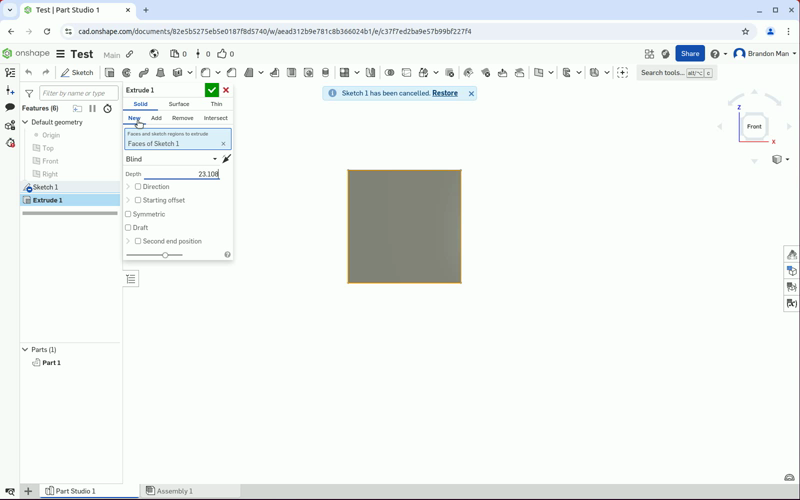
key(enter)
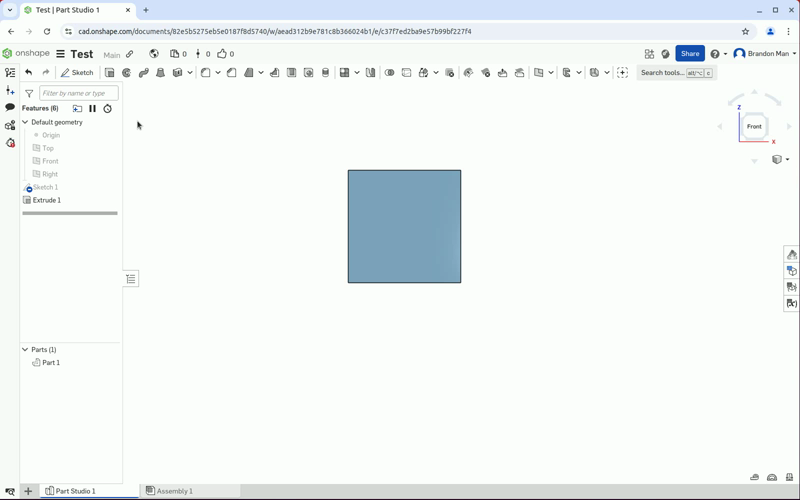
key(shift+h)
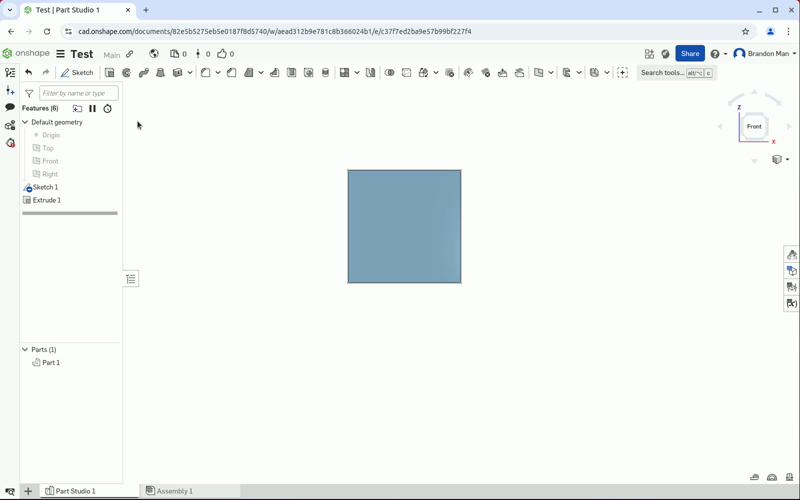
key(shift+h)
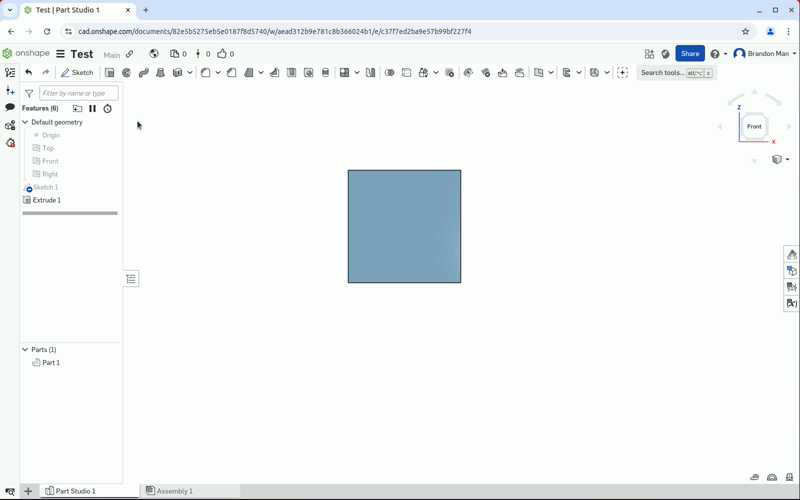
mouse_move(73, 189)
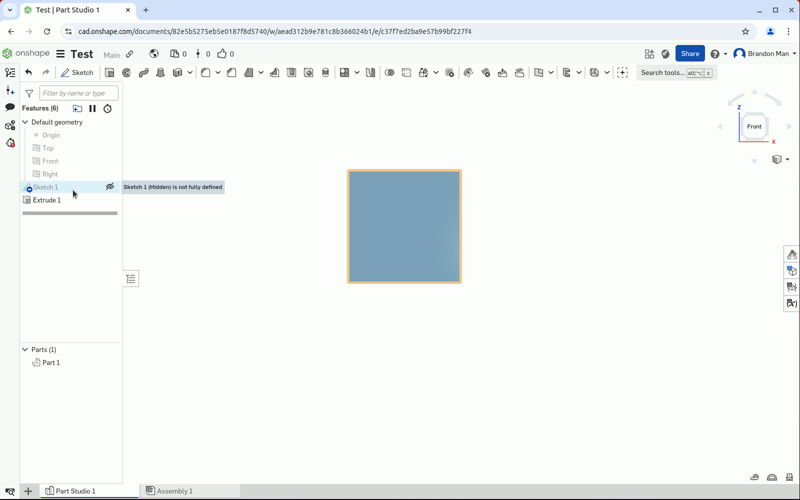
click(73, 189)
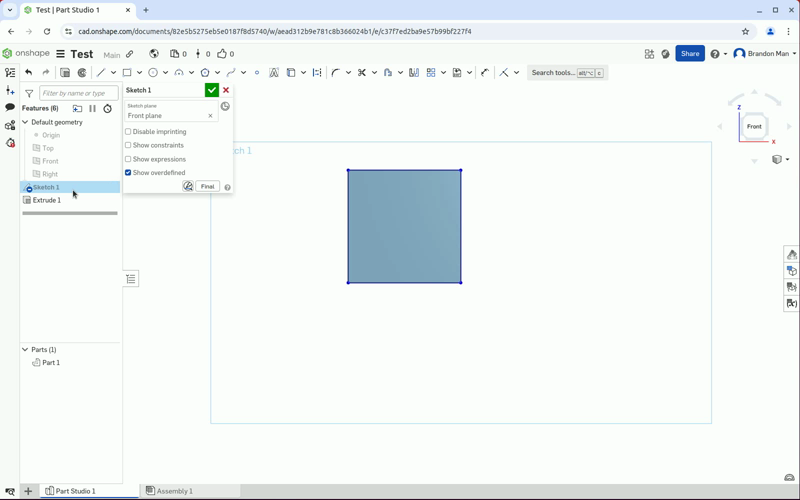
mouse_move(229, 92)
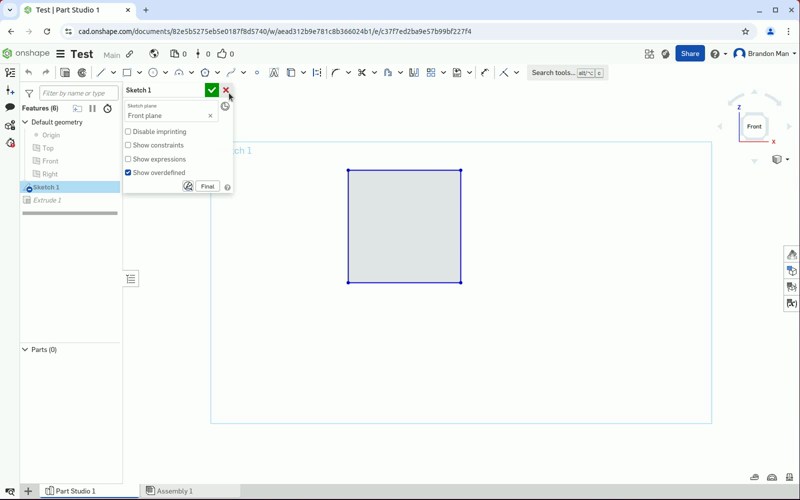
click(229, 92)
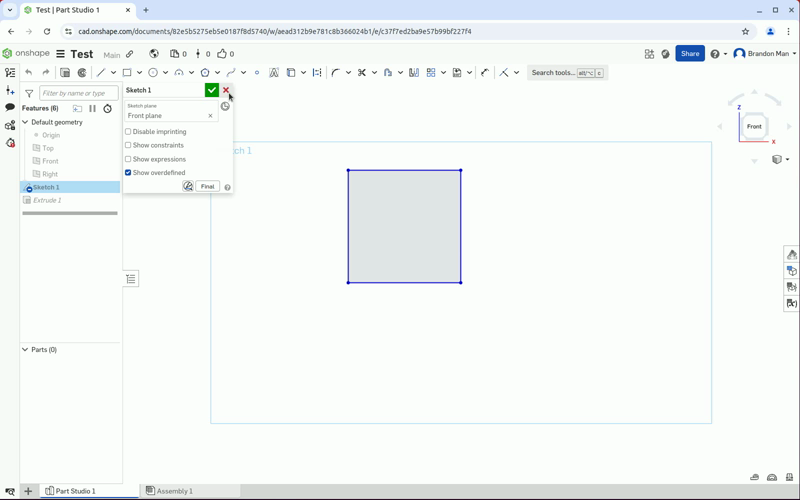
key(shift+s)
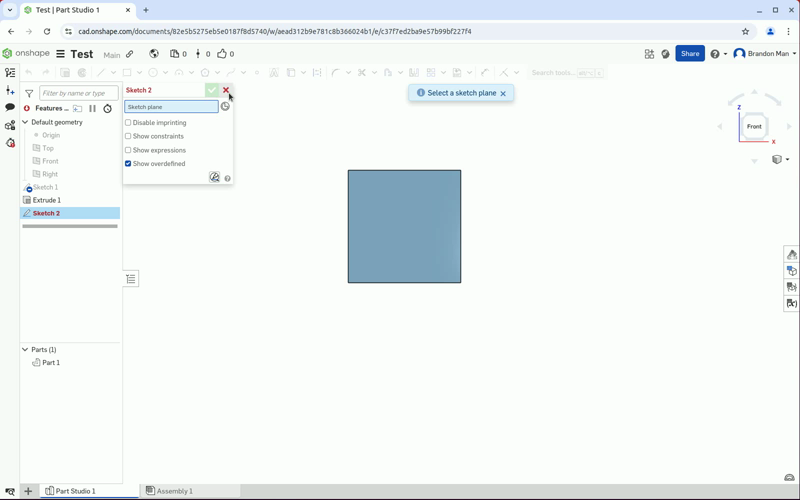
mouse_move(73, 163)
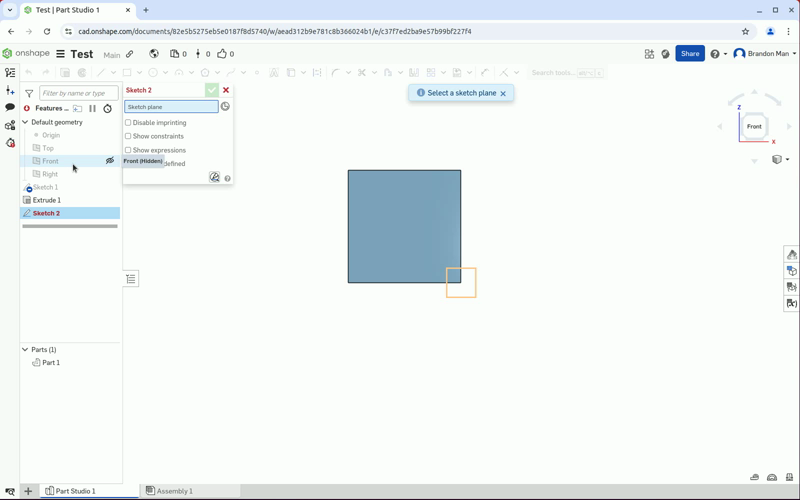
click(73, 163)
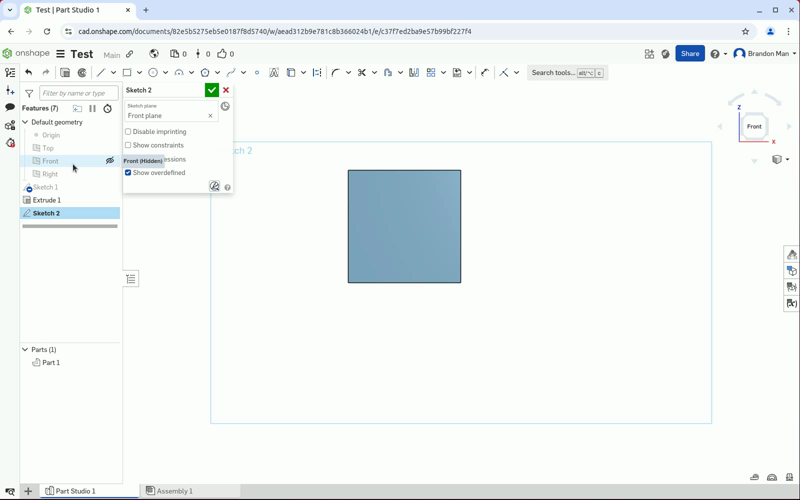
mouse_move(73, 352)
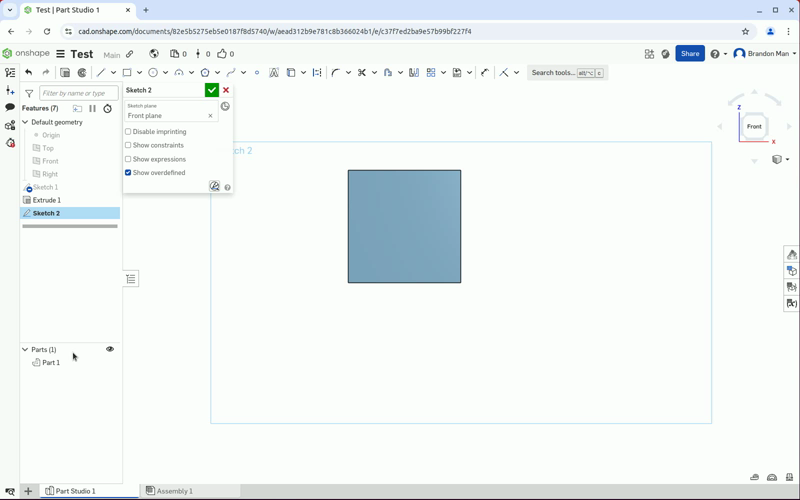
key(y)
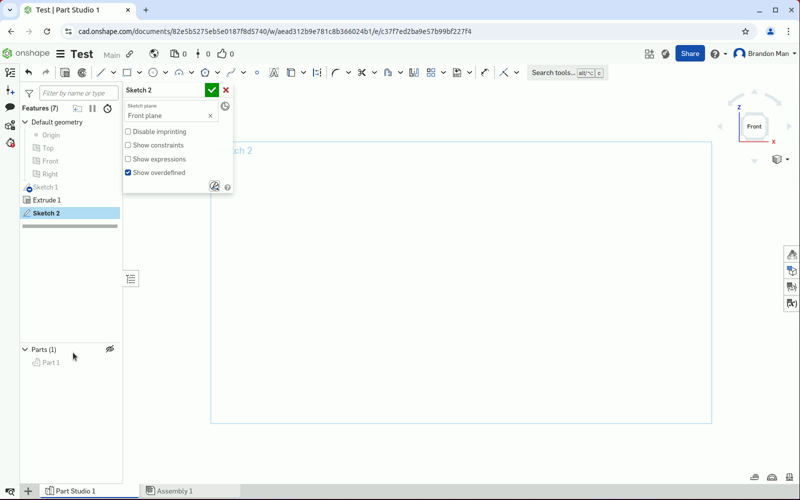
key(l)
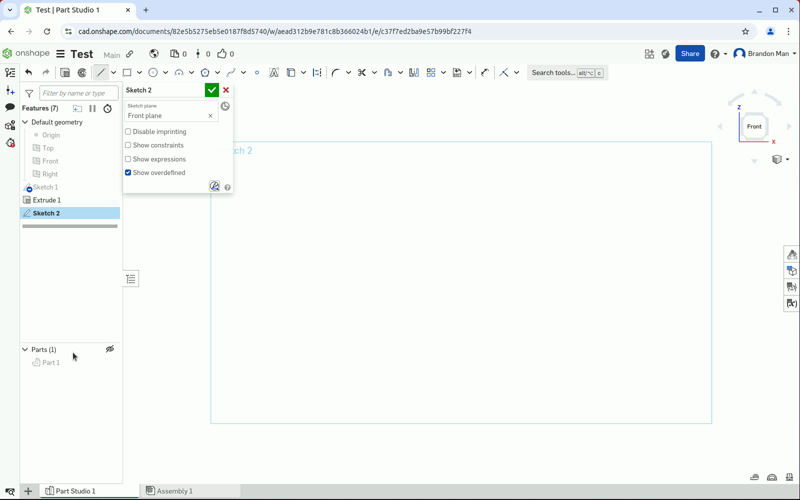
key_down(shift)
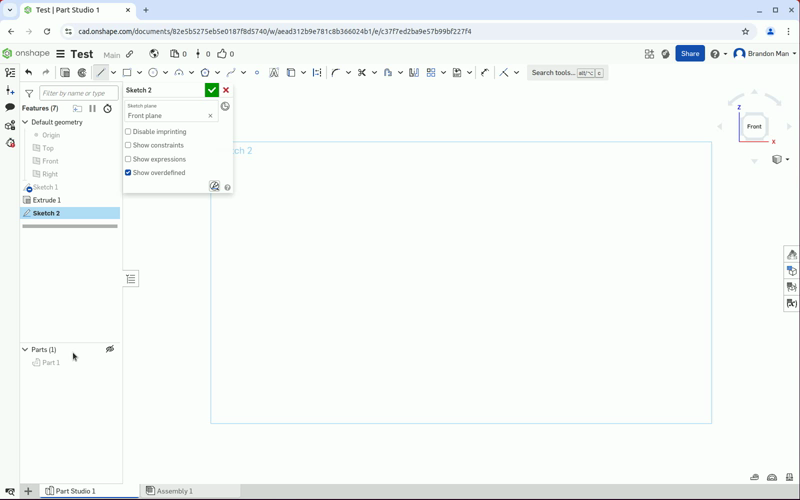
mouse_move(348, 282)
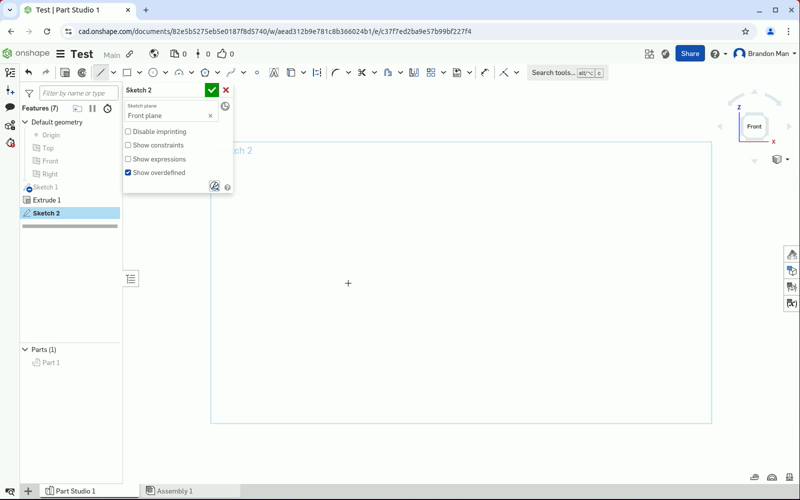
click(348, 282)
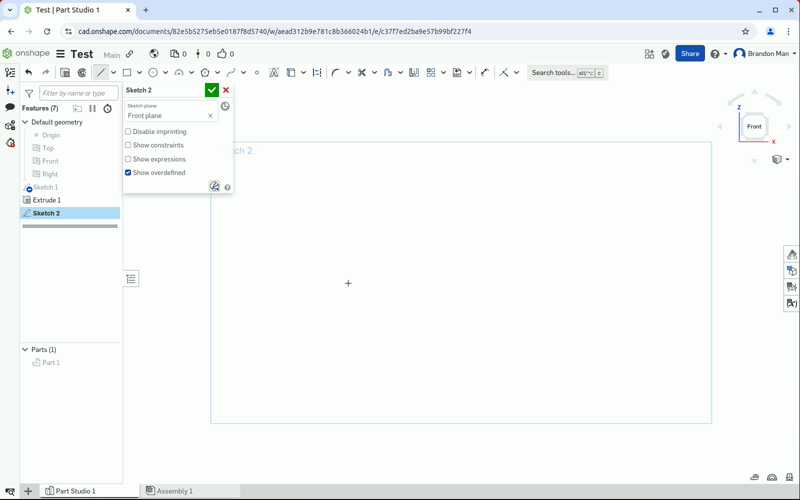
key_up(shift)
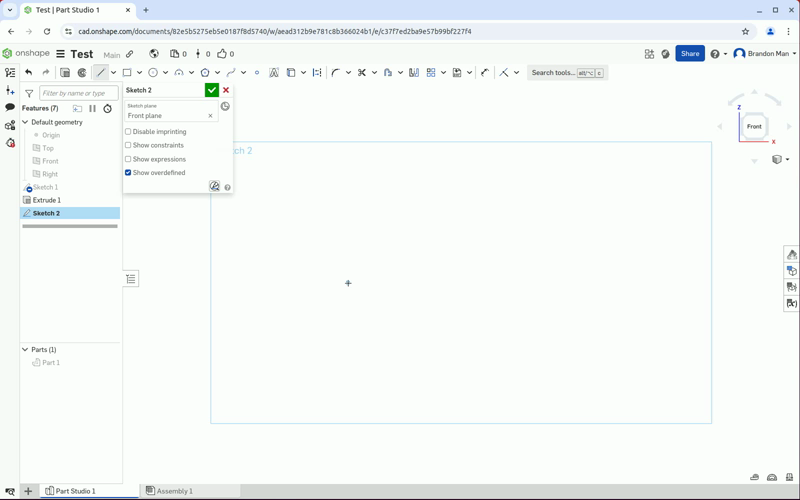
key_down(shift)
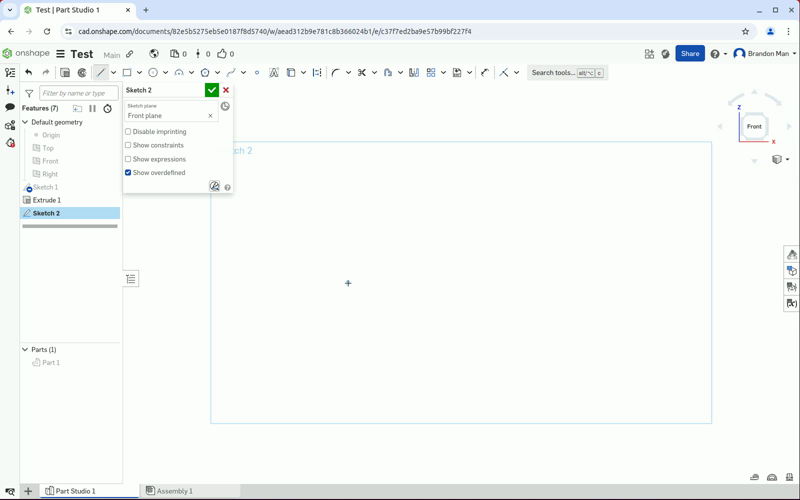
mouse_move(460, 282)
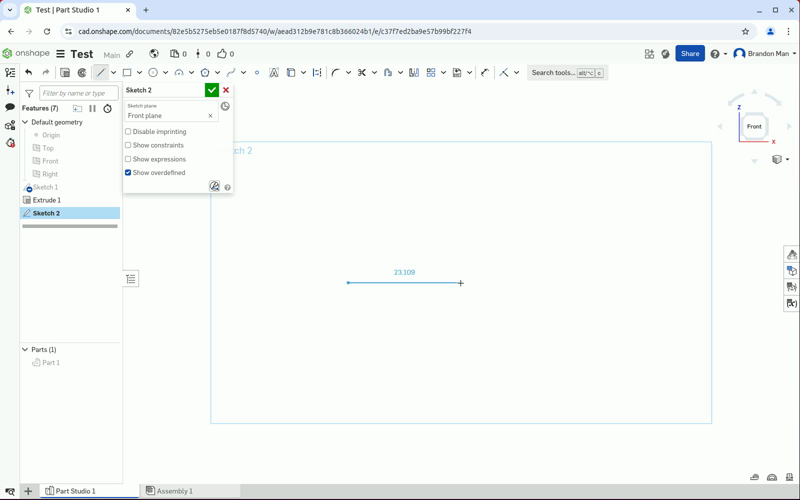
click(460, 282)
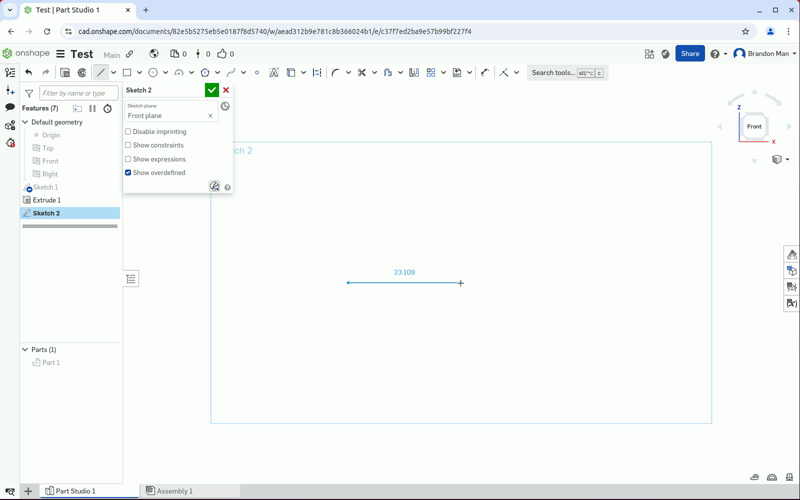
key_up(shift)
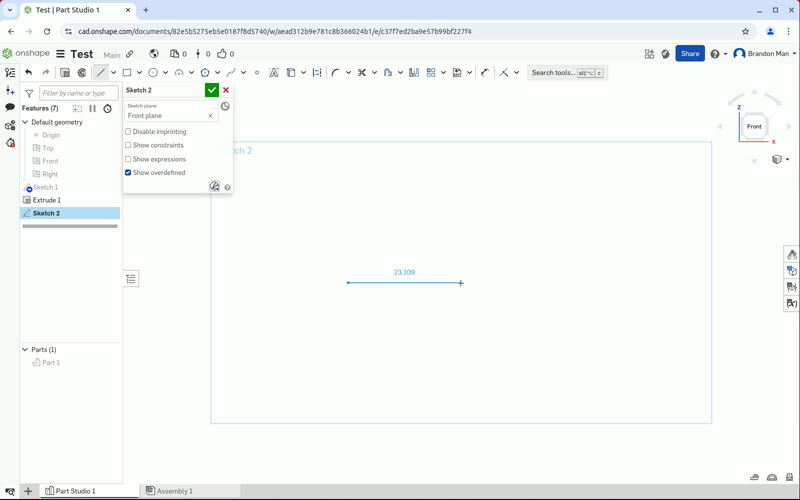
key_down(shift)
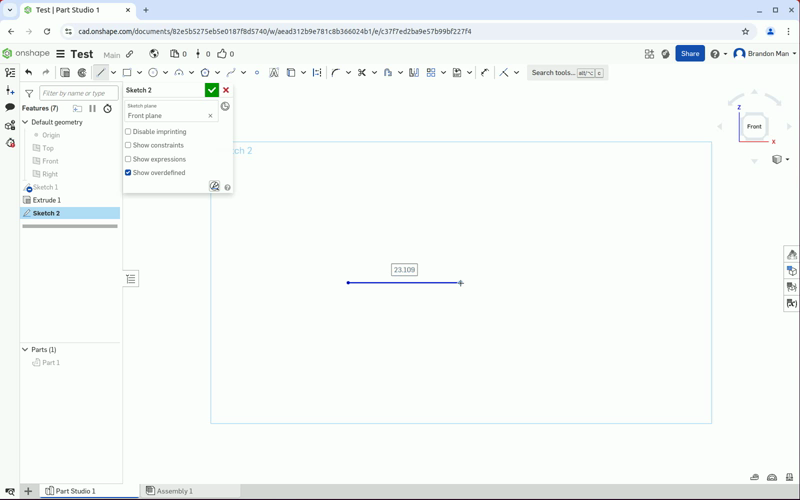
mouse_move(460, 170)
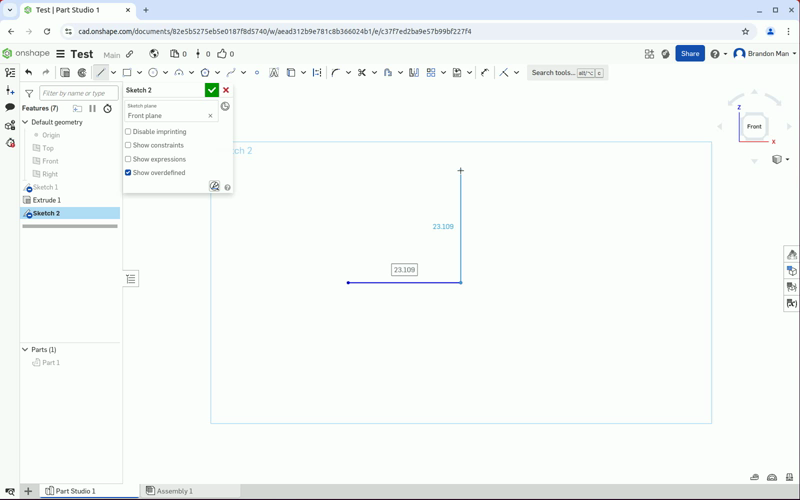
click(460, 170)
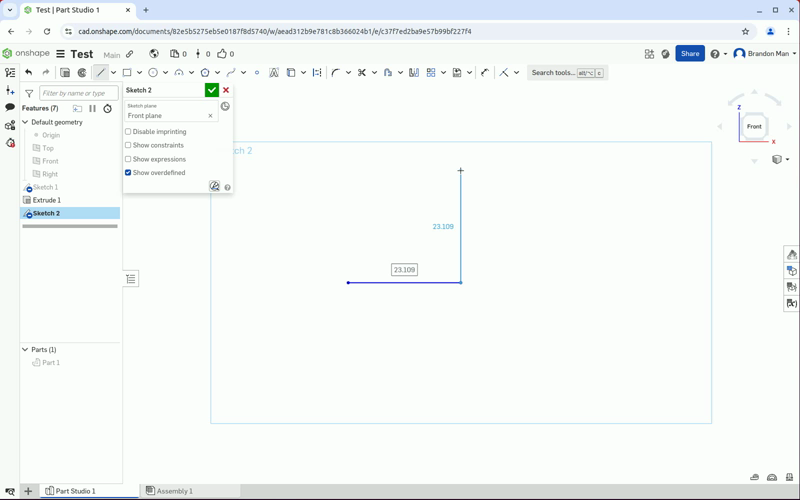
key_up(shift)
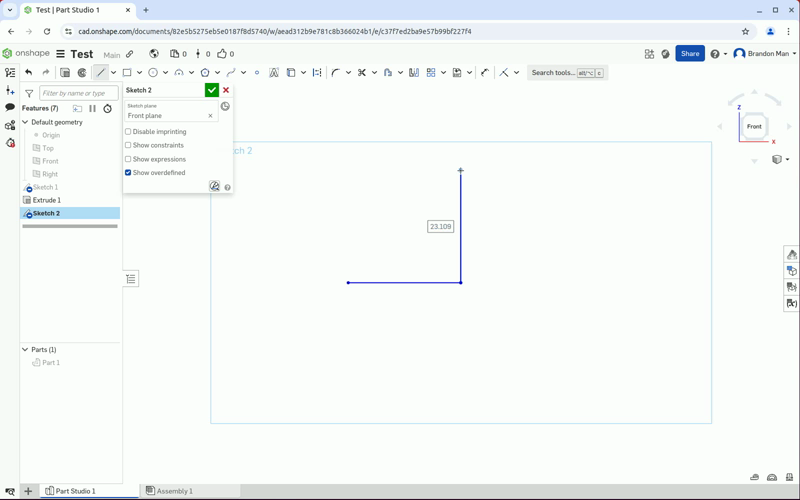
key_down(shift)
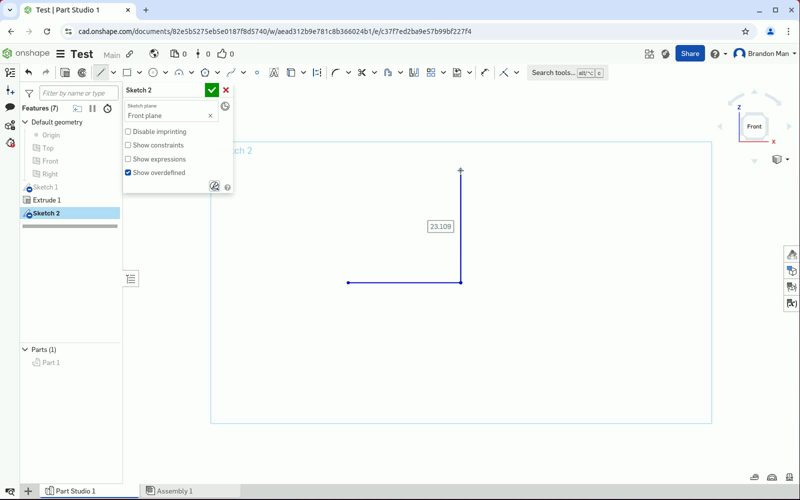
mouse_move(348, 170)
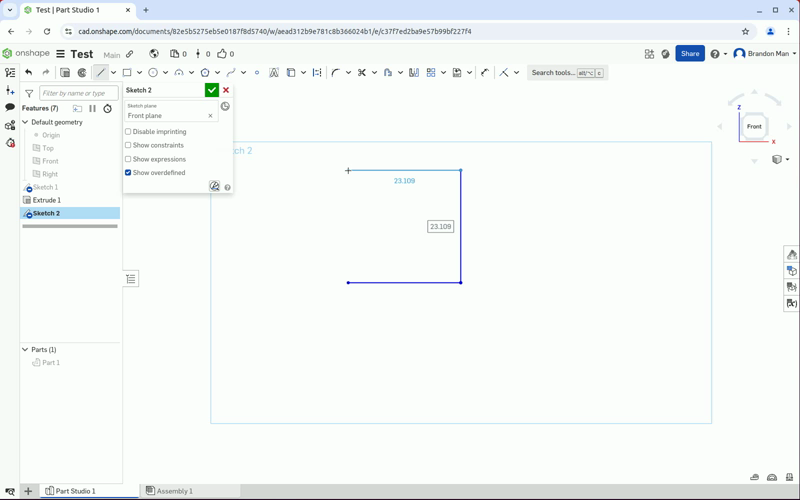
click(348, 170)
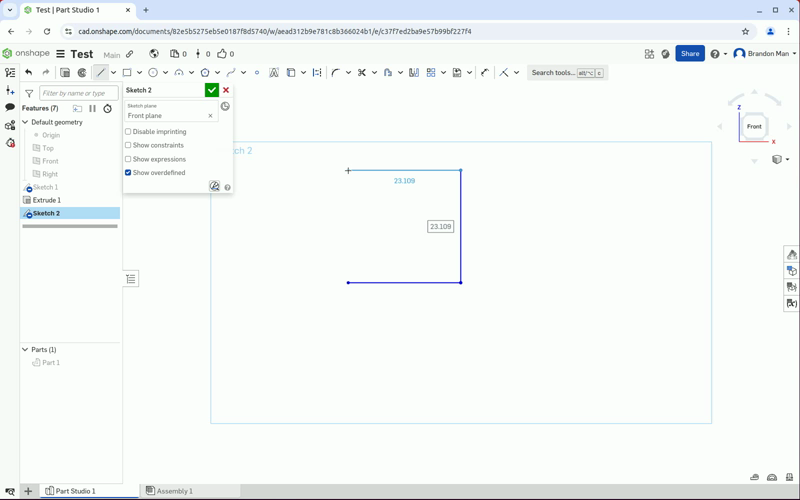
key_up(shift)
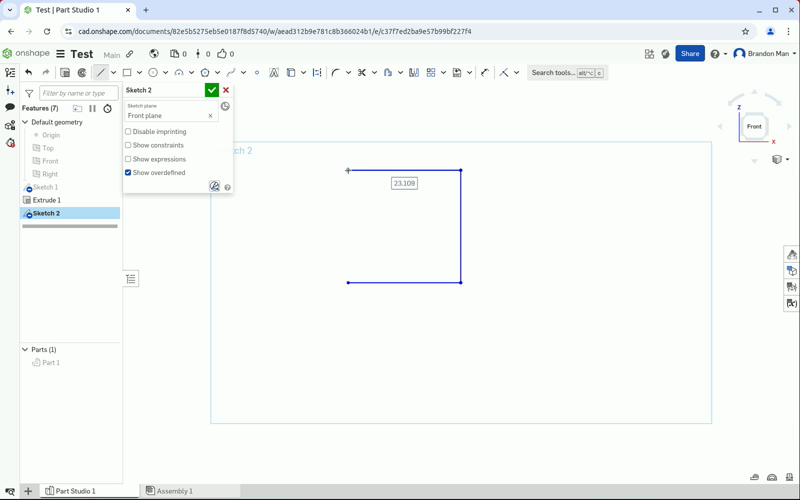
key_down(shift)
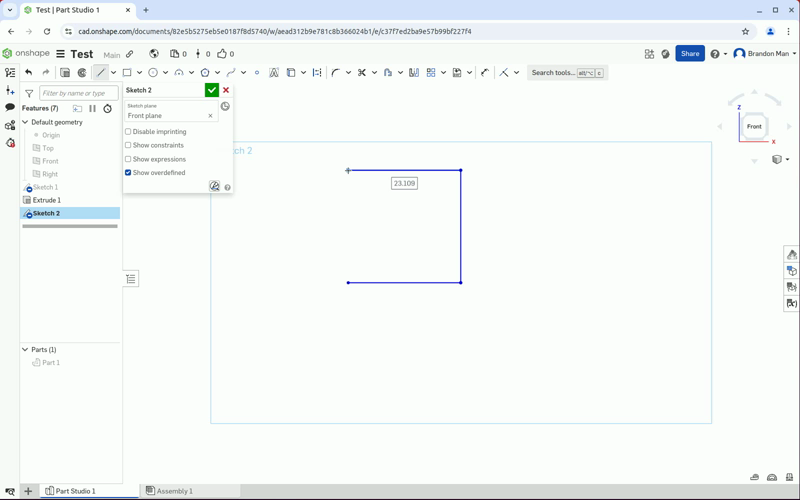
mouse_move(348, 282)
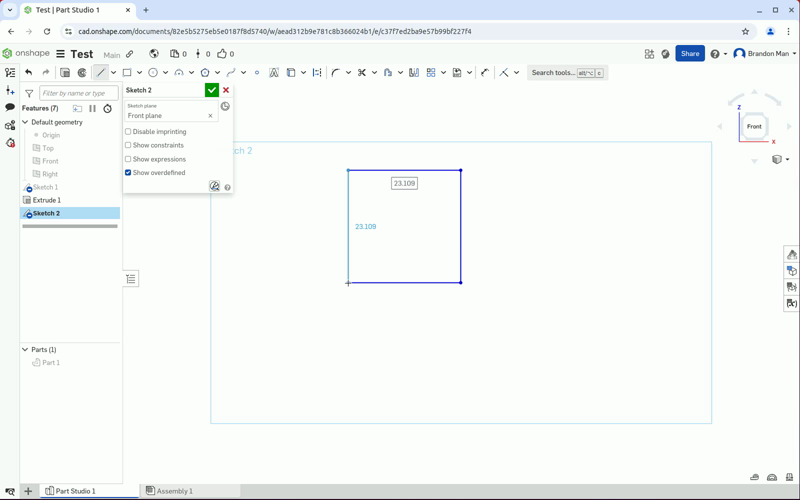
key_up(shift)
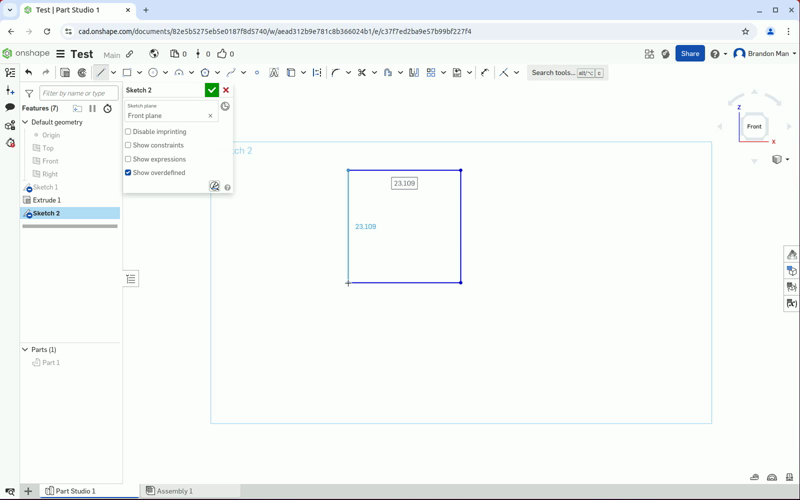
click(348, 282)
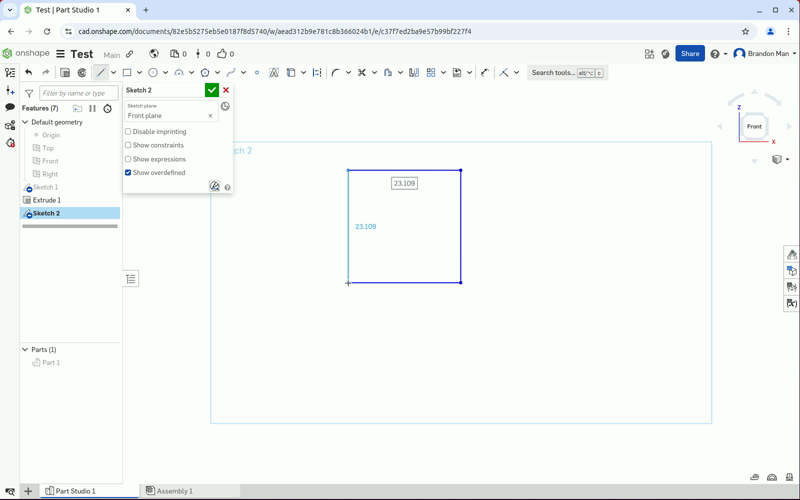
key(esc)
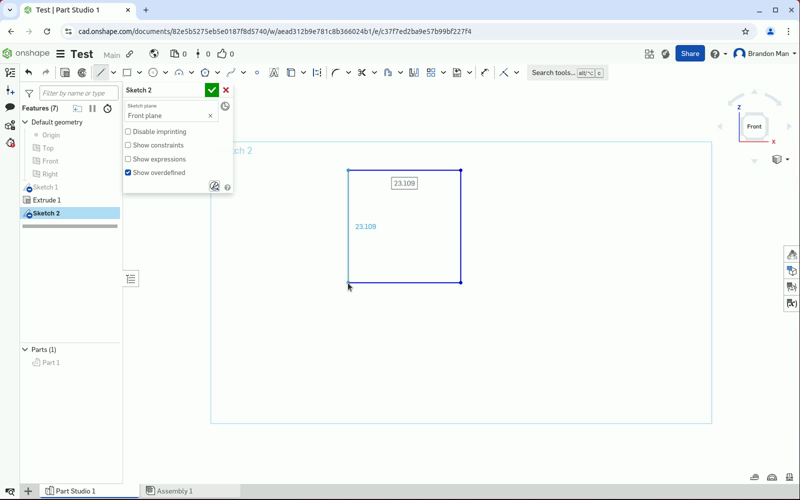
mouse_move(356, 196)
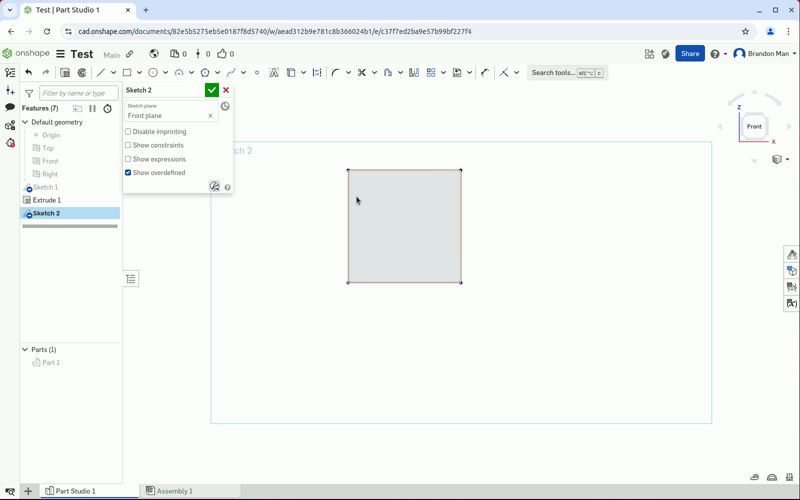
click(356, 196)
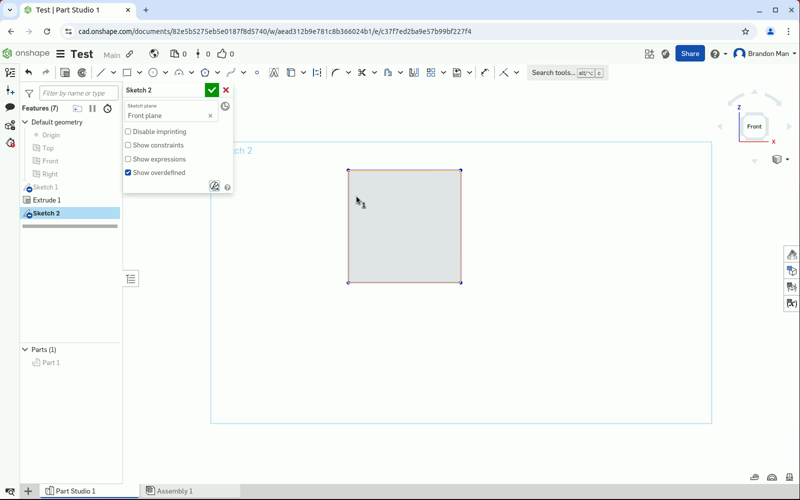
mouse_move(73, 352)
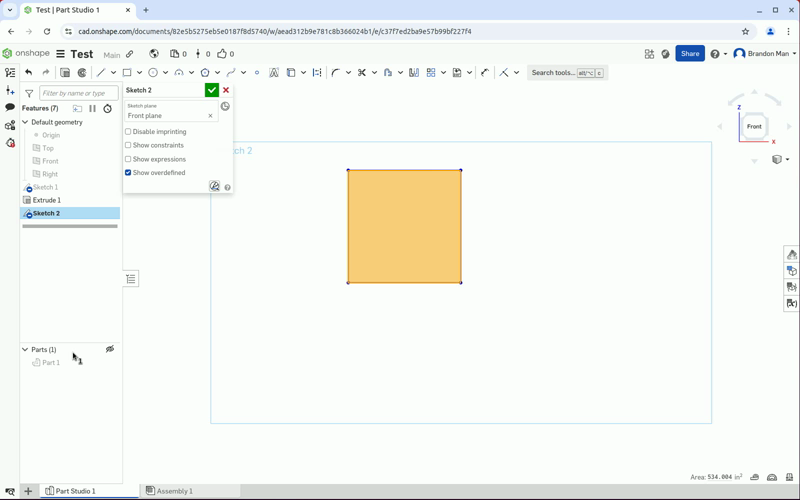
key(shift+y)
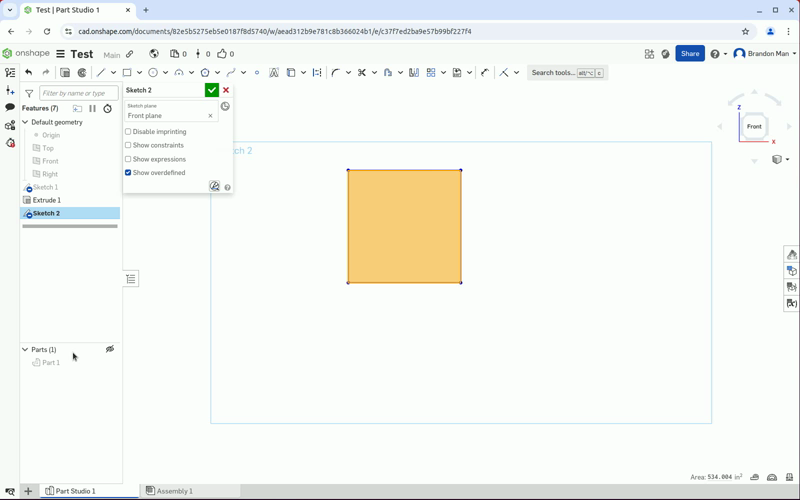
key(shift+e)
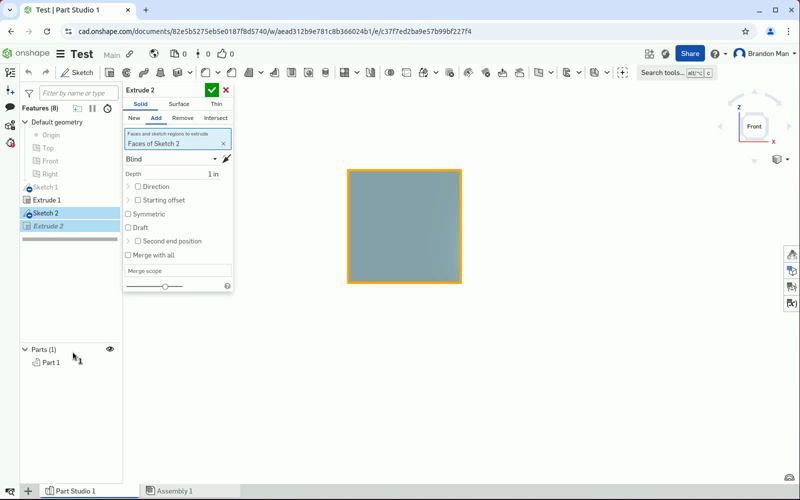
mouse_move(143, 106)
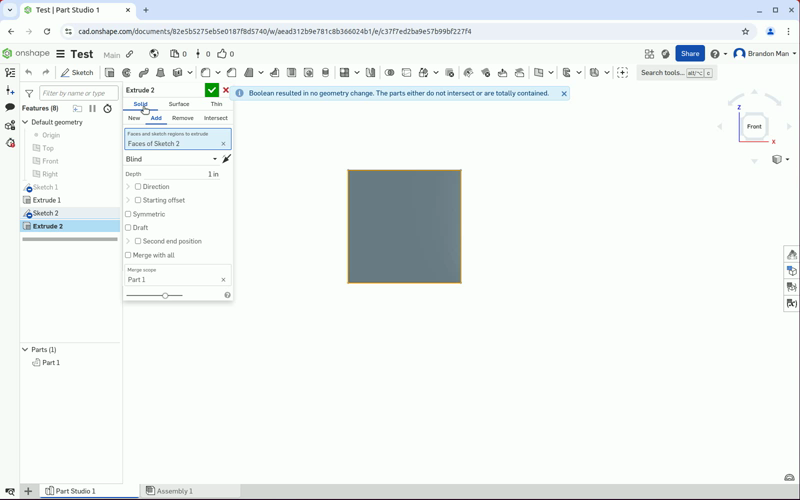
click(143, 106)
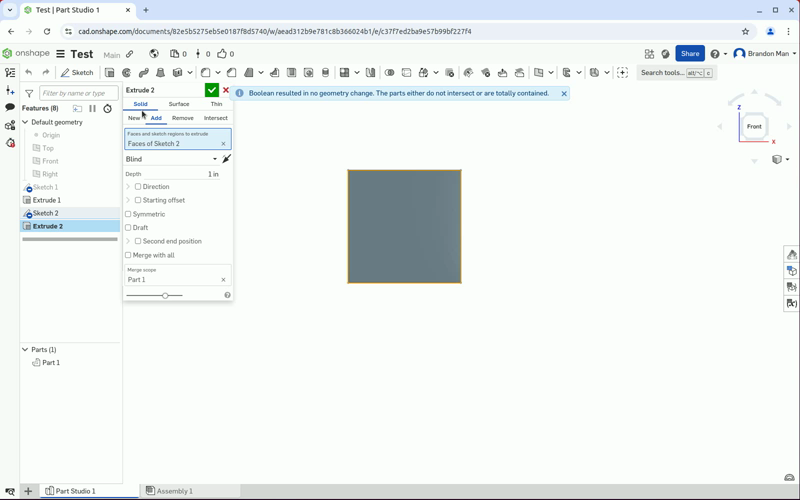
mouse_move(137, 120)
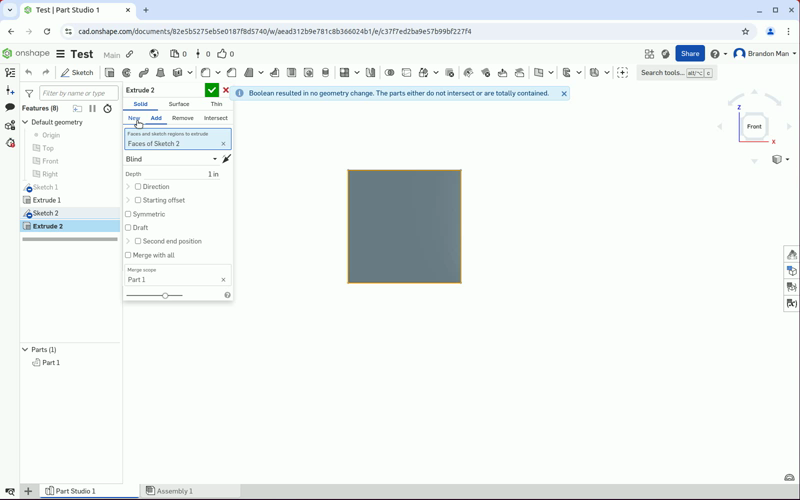
click(137, 120)
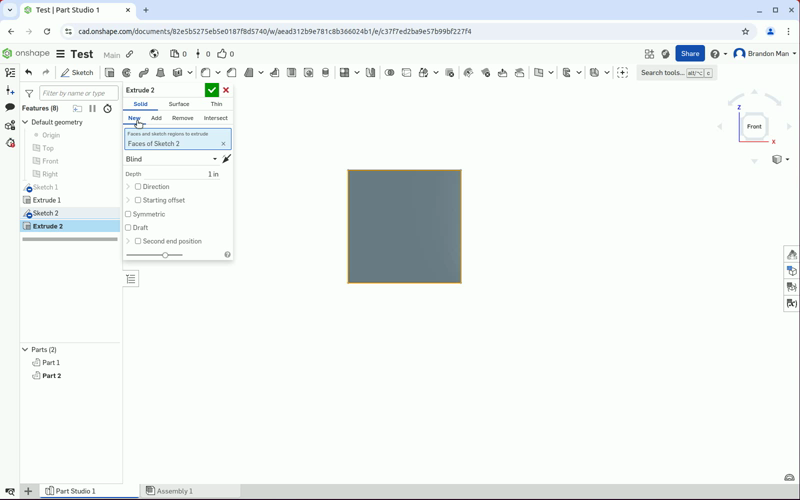
key(tab, 4)
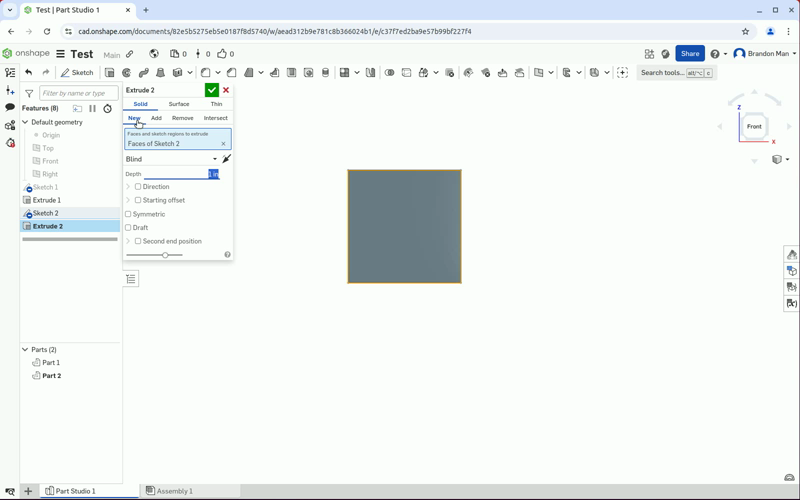
text(23.108)
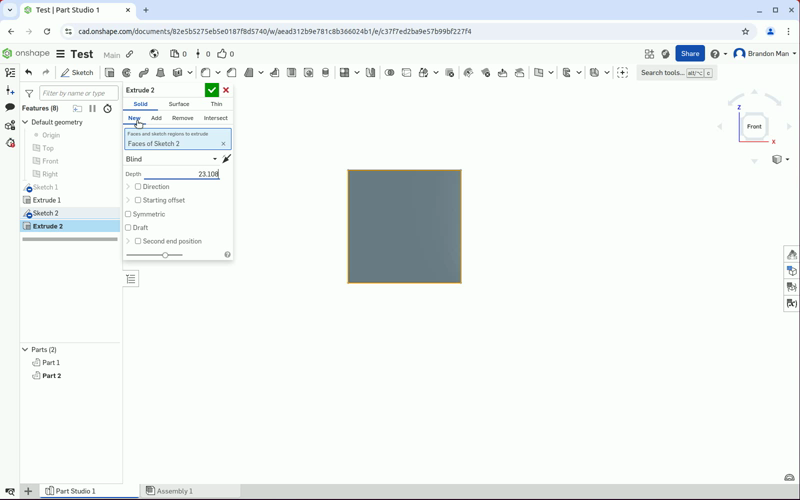
key(enter)
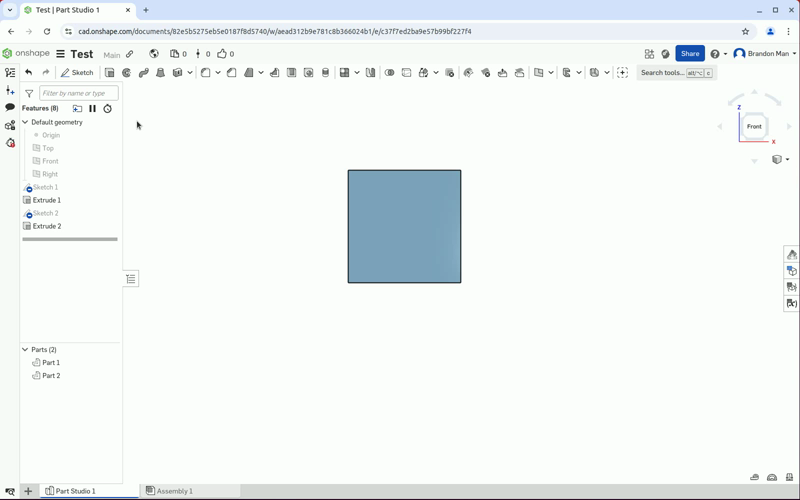
key(shift+h)
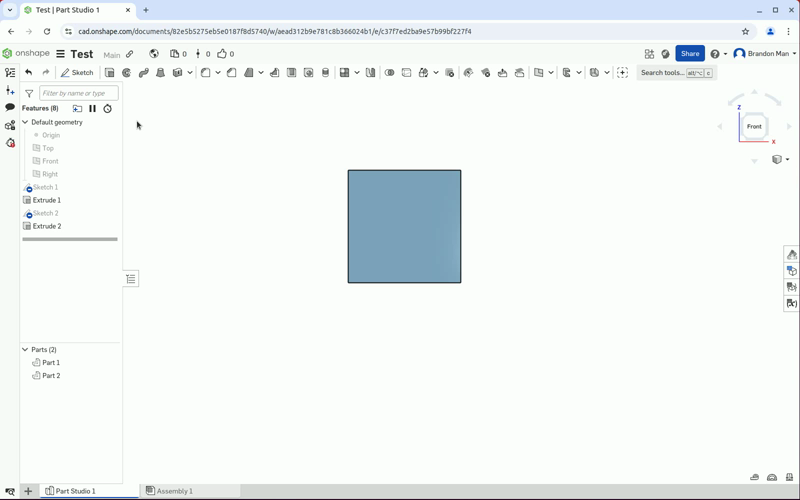
key(shift+h)
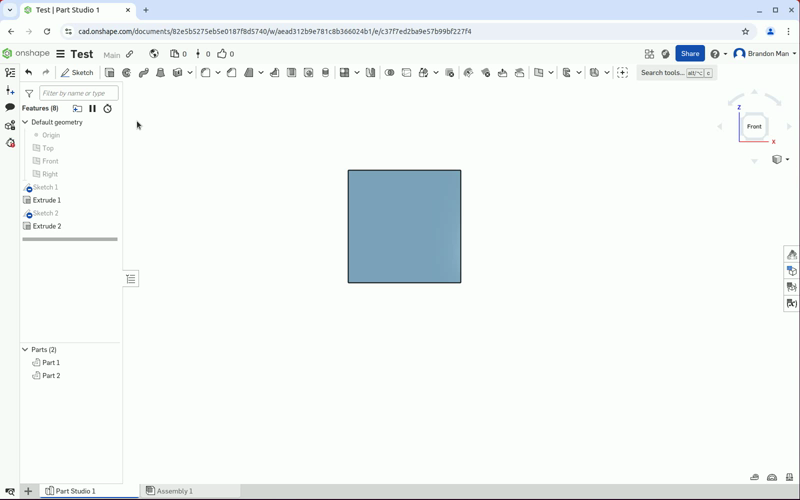
key(shift+7)
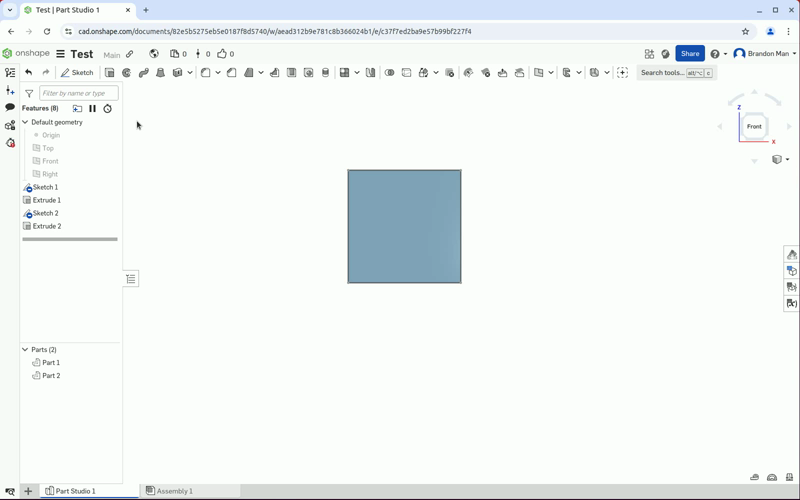
key(left, 2)
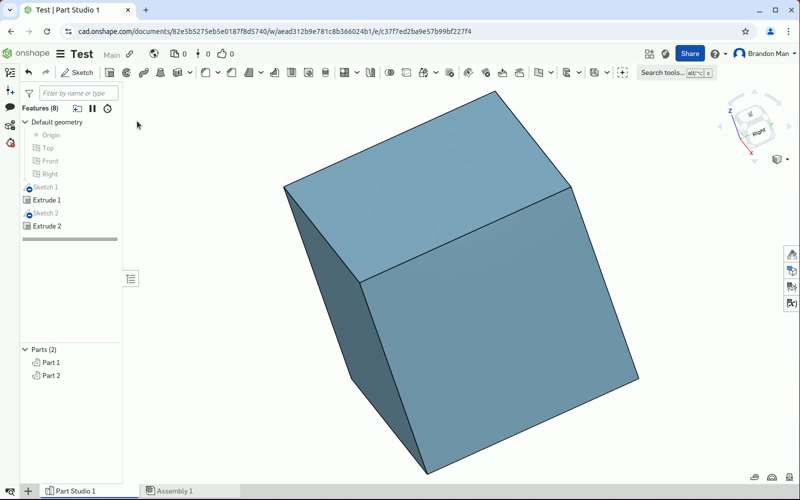
key(down, 2)
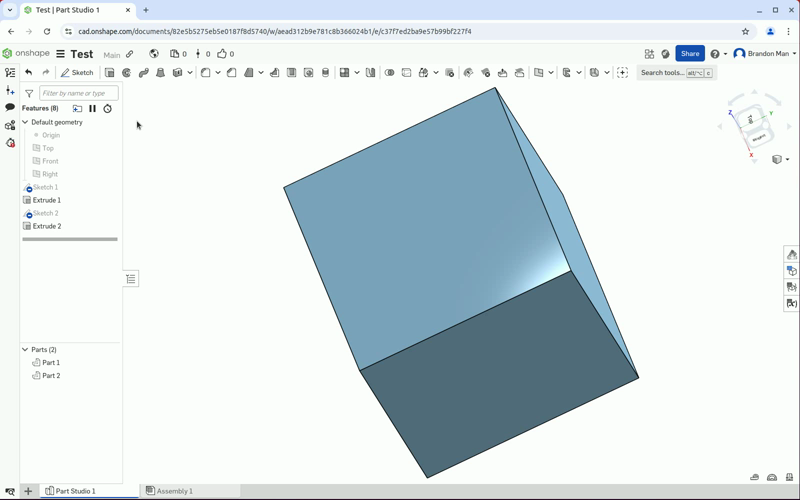
key(up, 2)
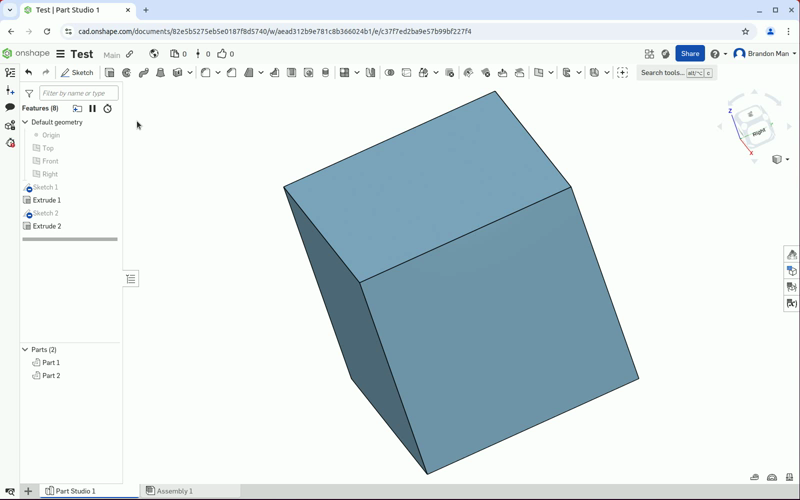
key(right, 2)
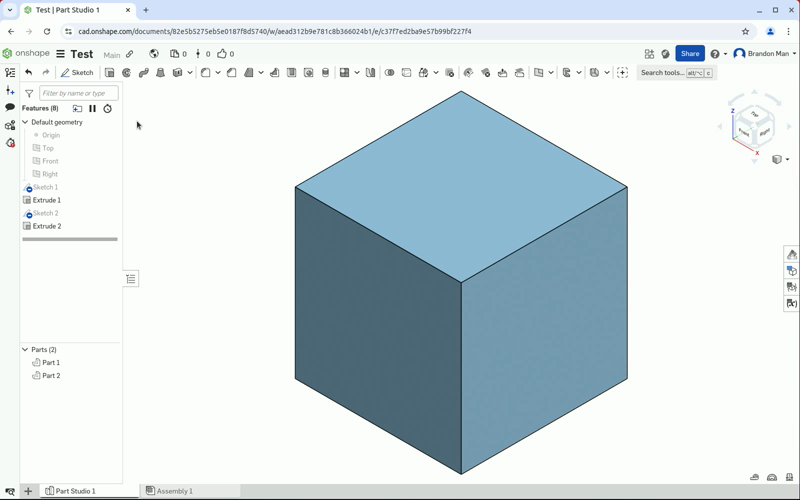
mouse_move(73, 189)
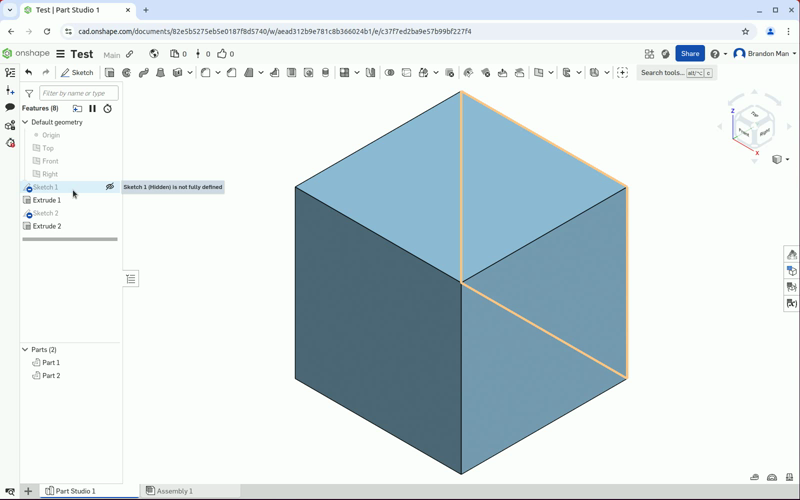
click(73, 189)